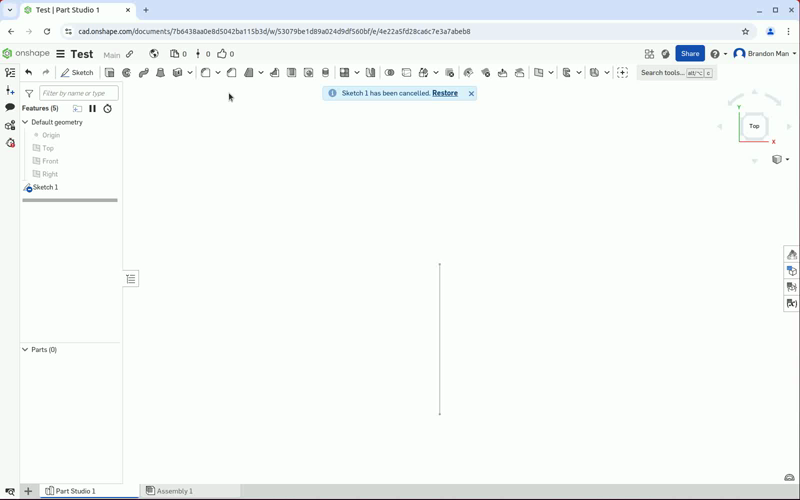
key(shift+h)
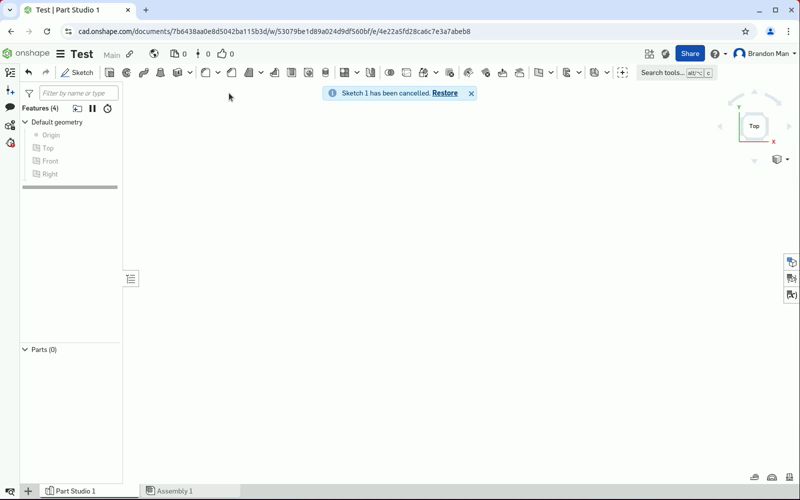
mouse_move(73, 352)
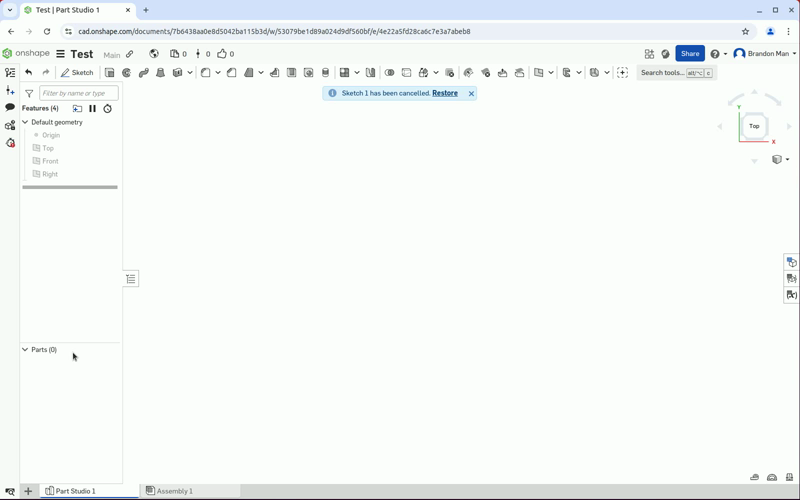
key(y)
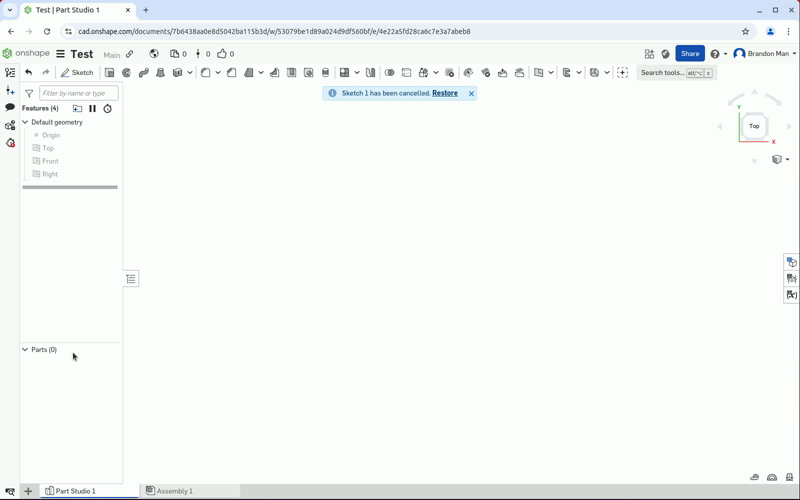
key(shift+p)
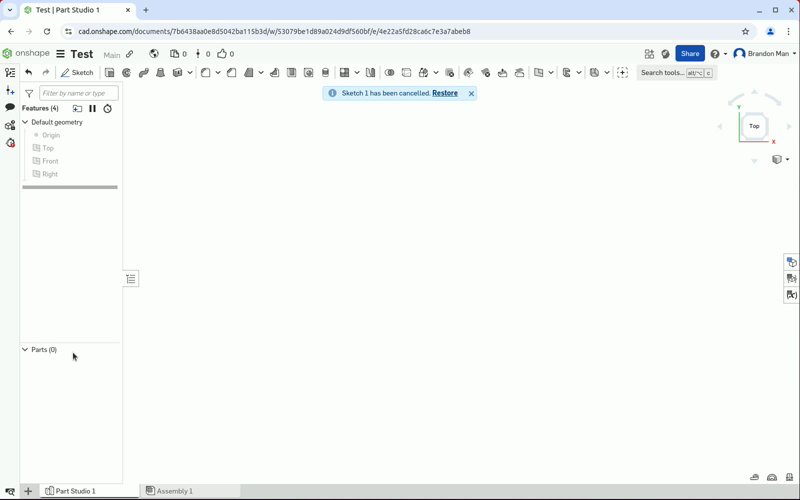
key(space)
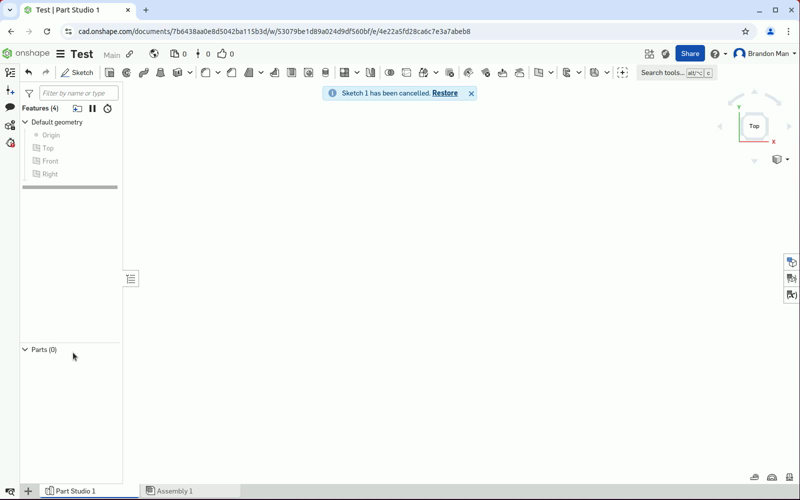
key_down(shift)
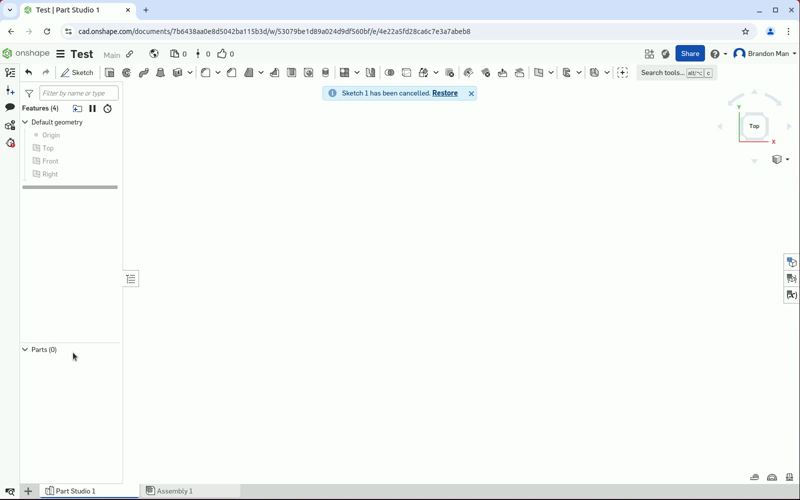
key(up)
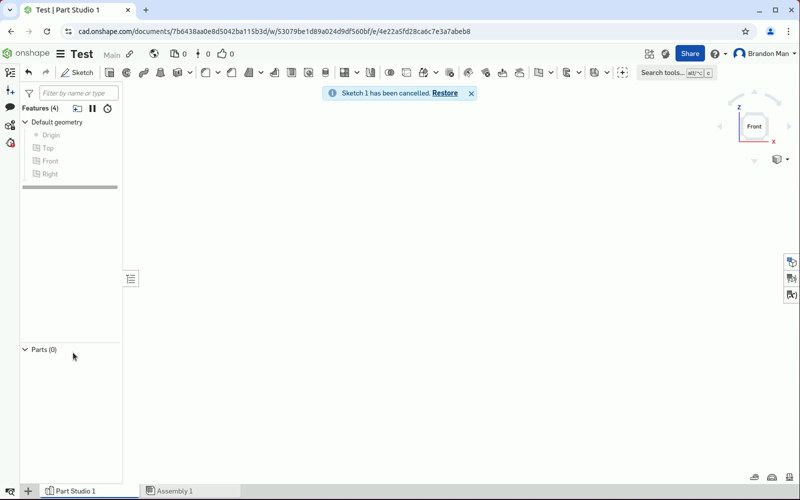
key_up(shift)
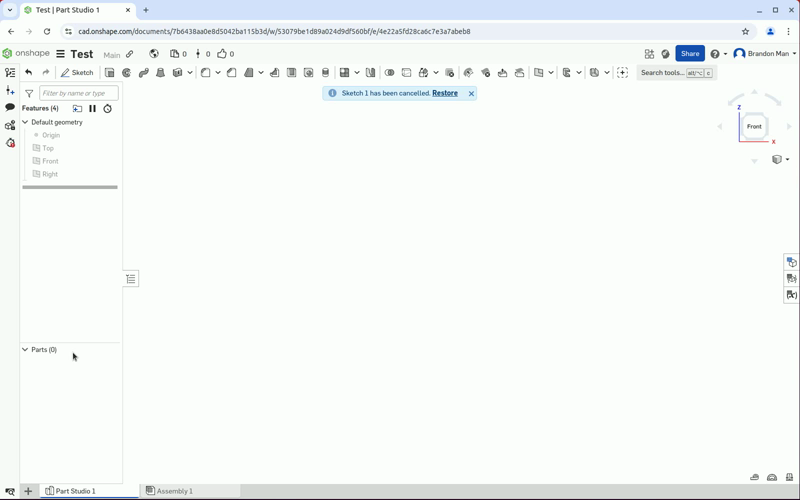
mouse_move(73, 352)
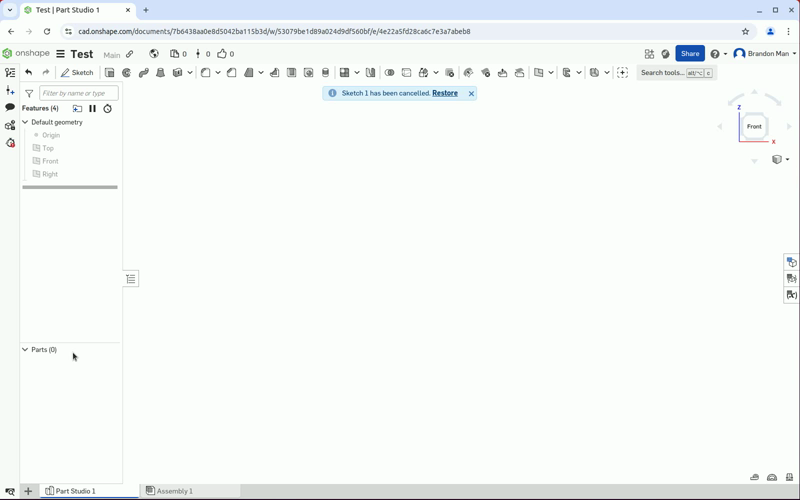
key(shift+y)
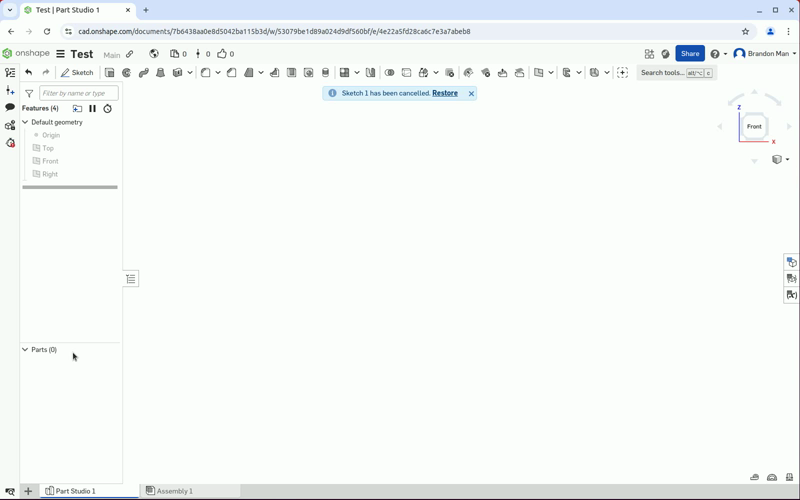
key(shift+s)
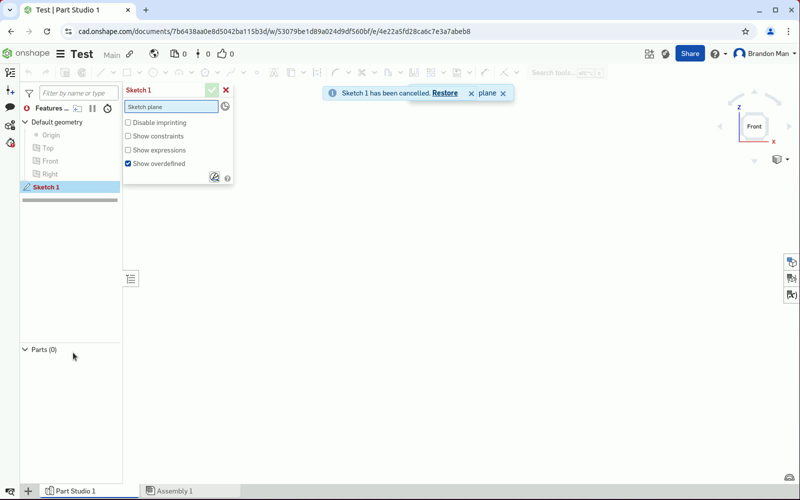
mouse_move(73, 163)
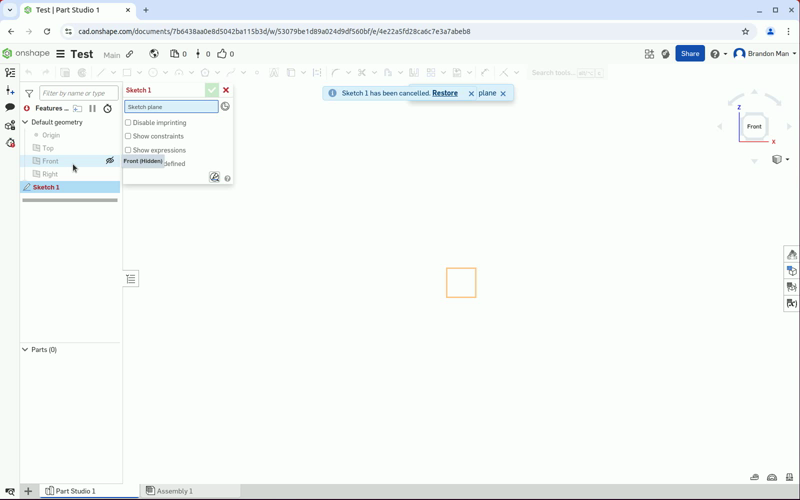
click(73, 163)
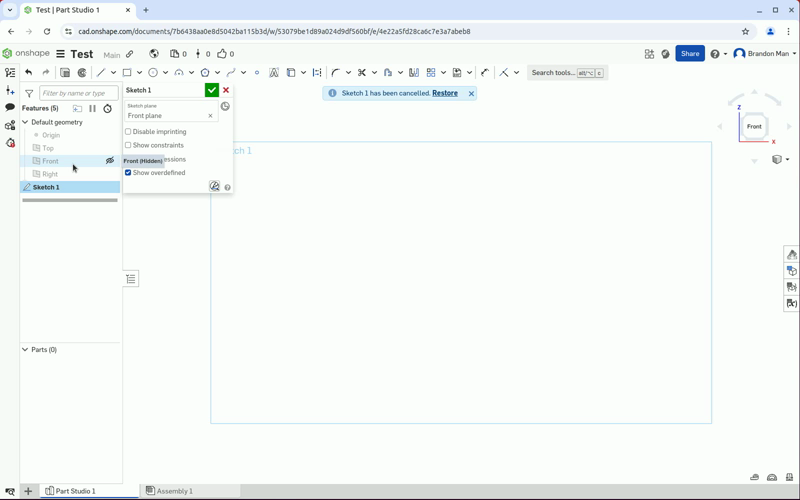
mouse_move(73, 352)
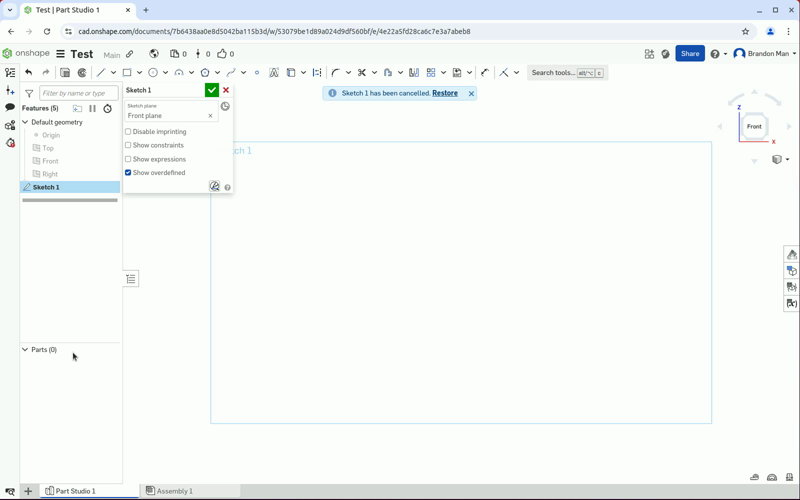
key(y)
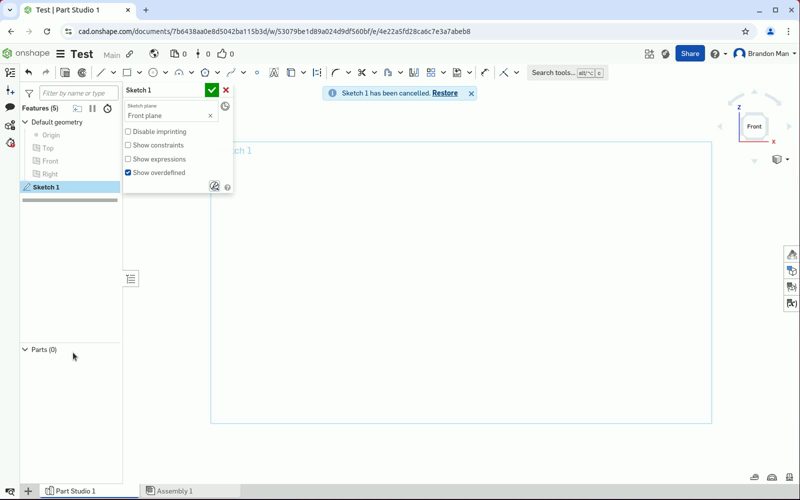
key(l)
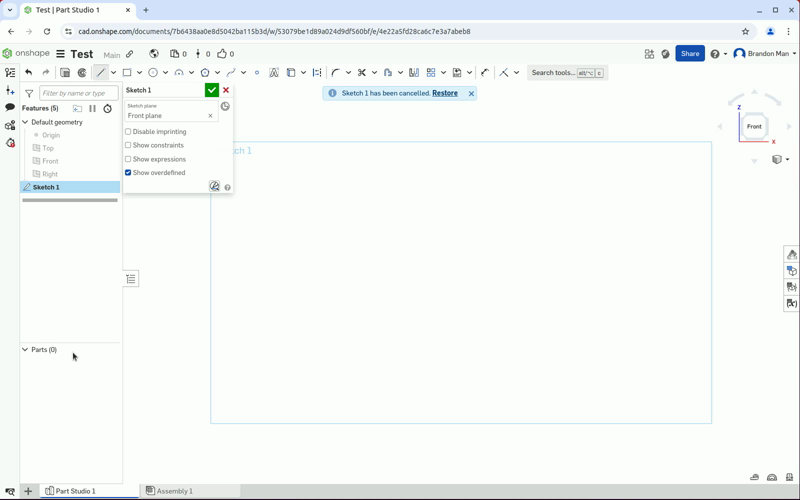
key_down(shift)
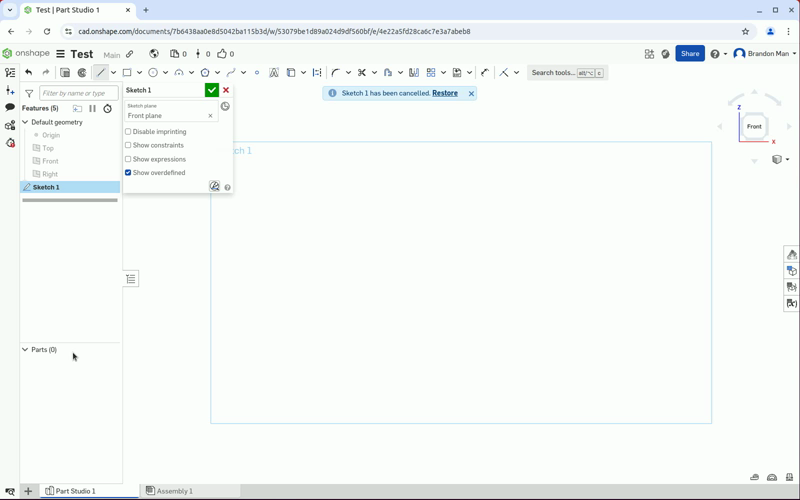
mouse_move(440, 303)
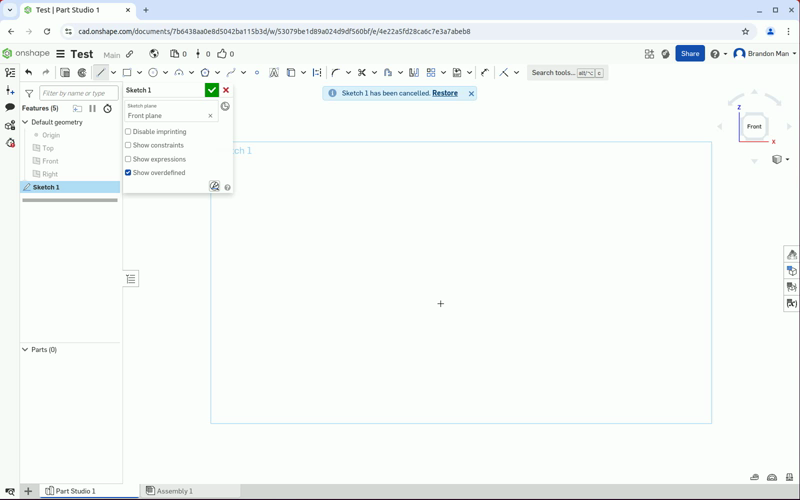
click(440, 303)
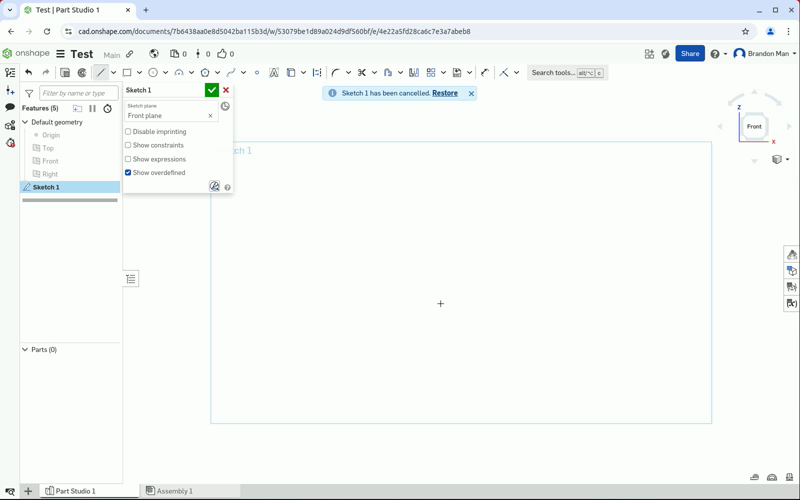
key_up(shift)
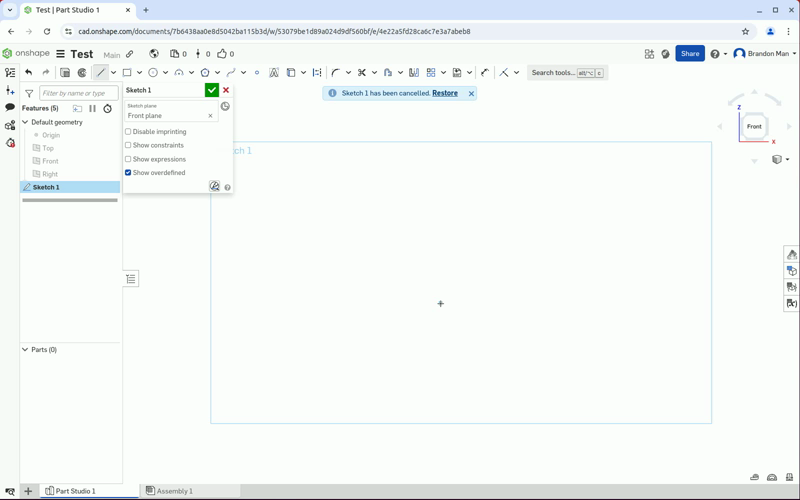
key_down(shift)
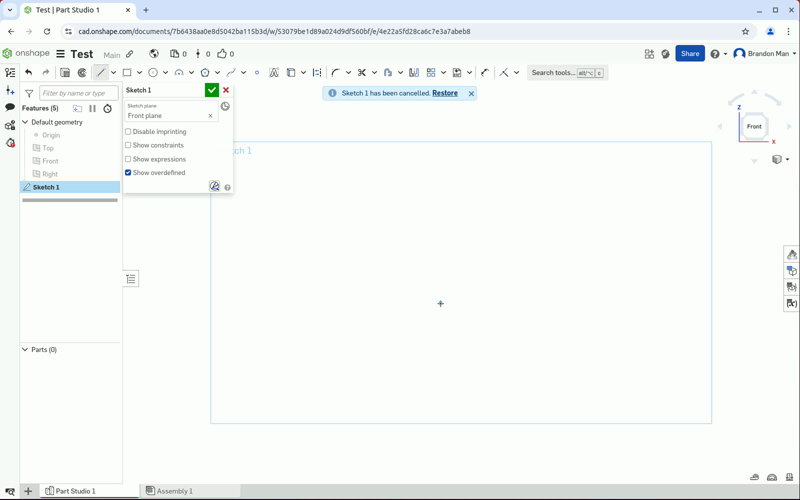
mouse_move(470, 303)
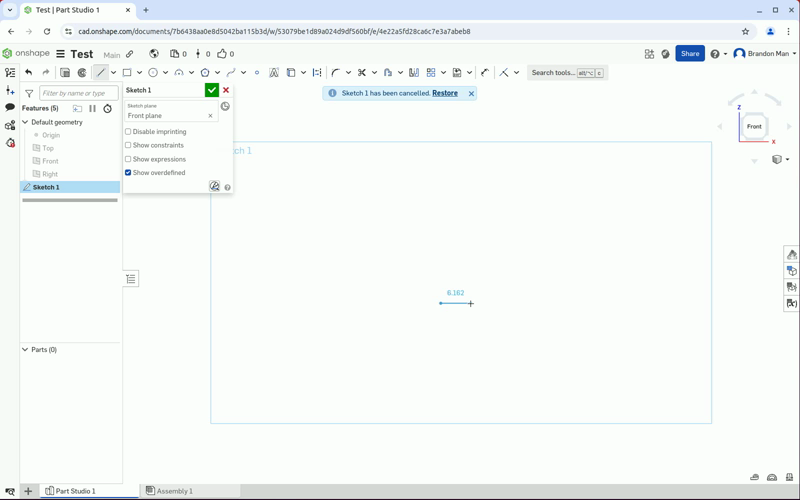
mouse_move(481, 303)
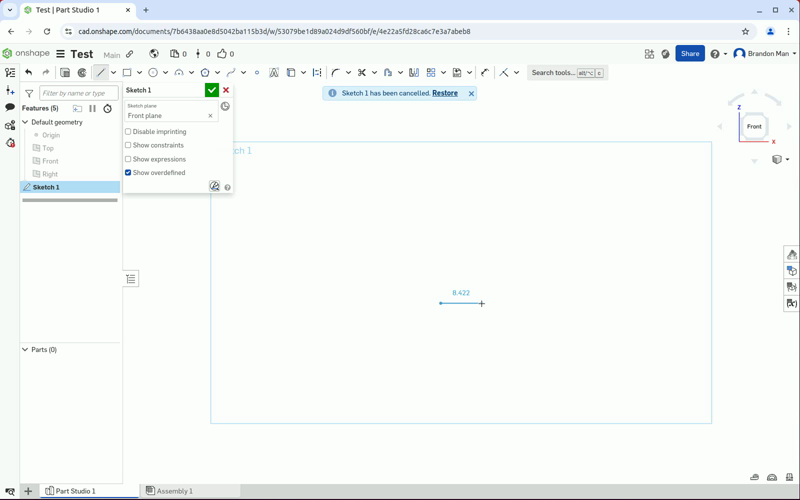
click(481, 303)
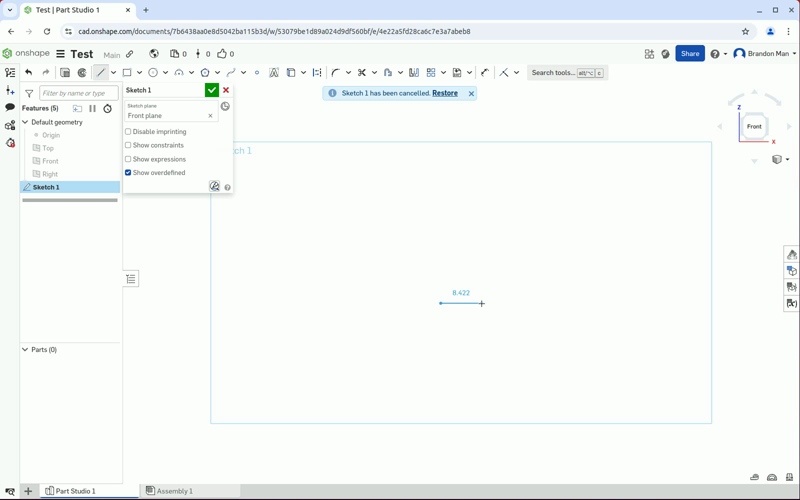
key_up(shift)
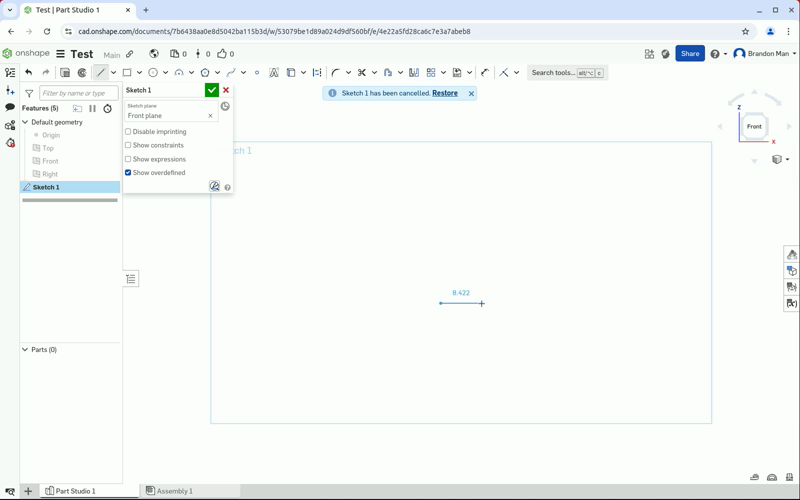
key_down(shift)
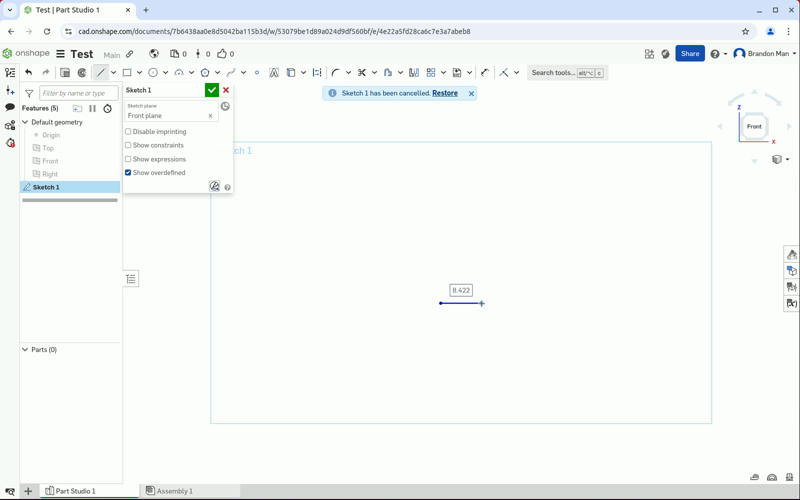
mouse_move(511, 303)
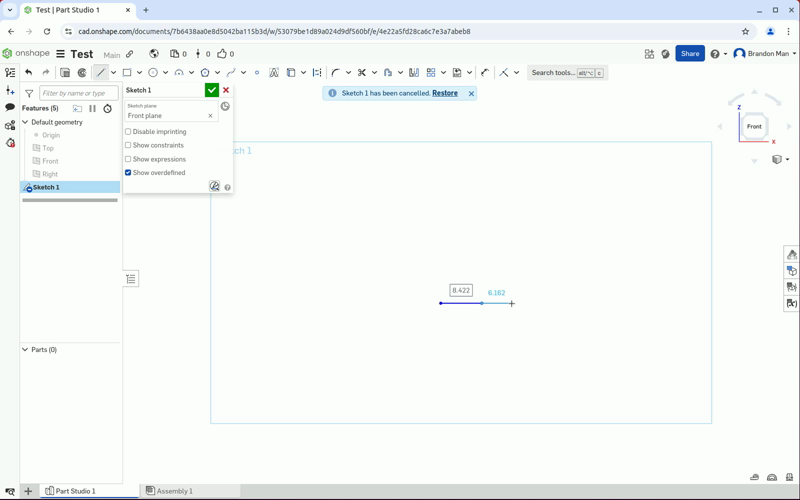
mouse_move(481, 262)
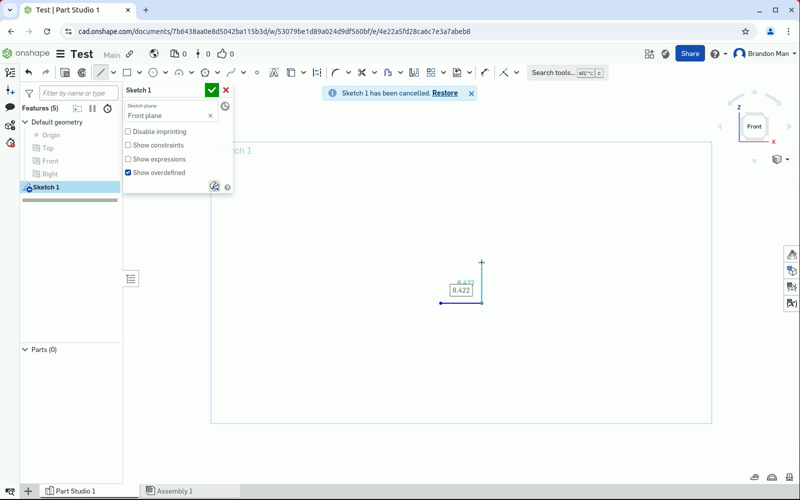
click(481, 262)
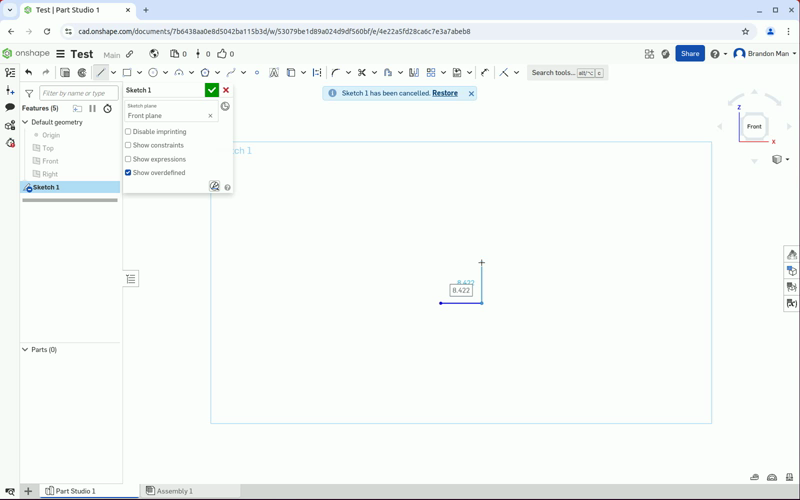
key_up(shift)
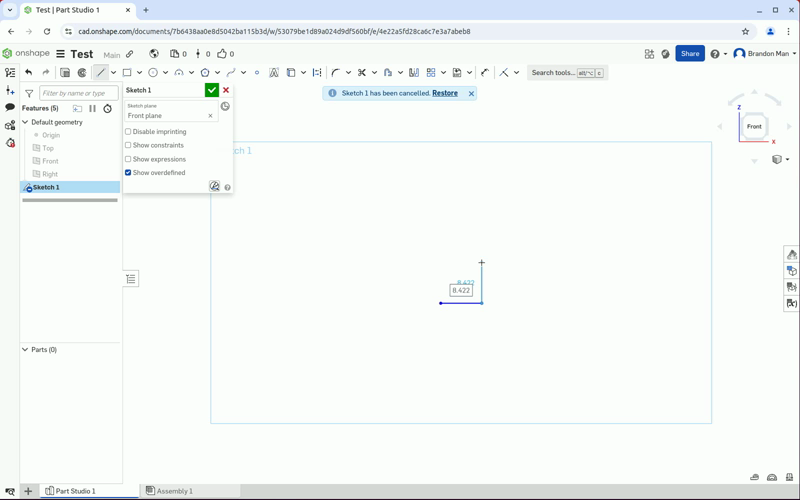
key_down(shift)
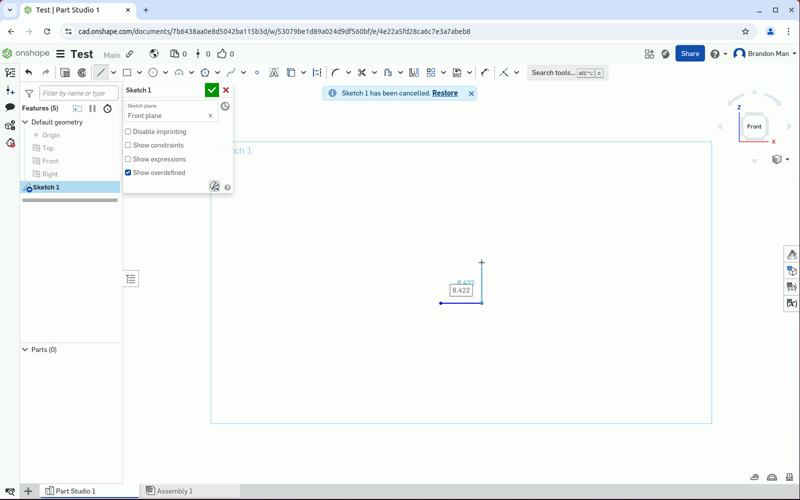
mouse_move(511, 262)
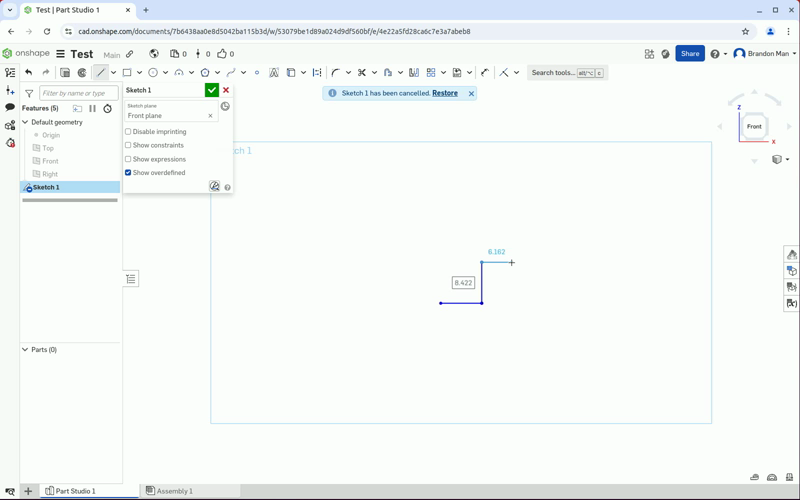
mouse_move(440, 262)
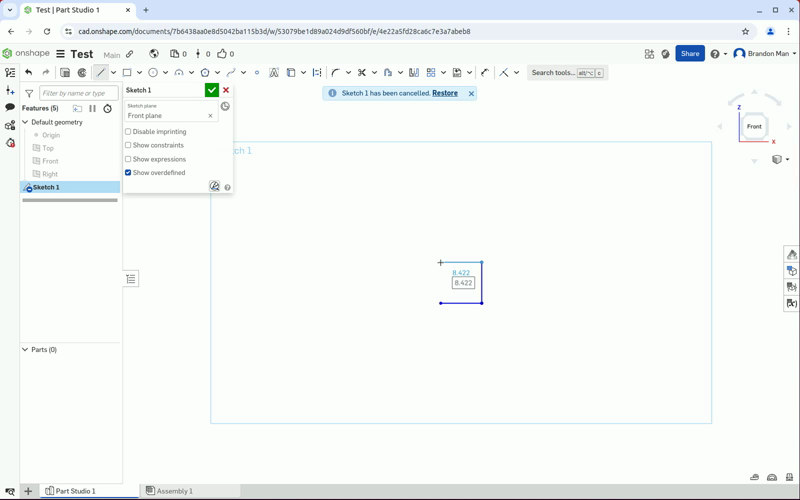
click(440, 262)
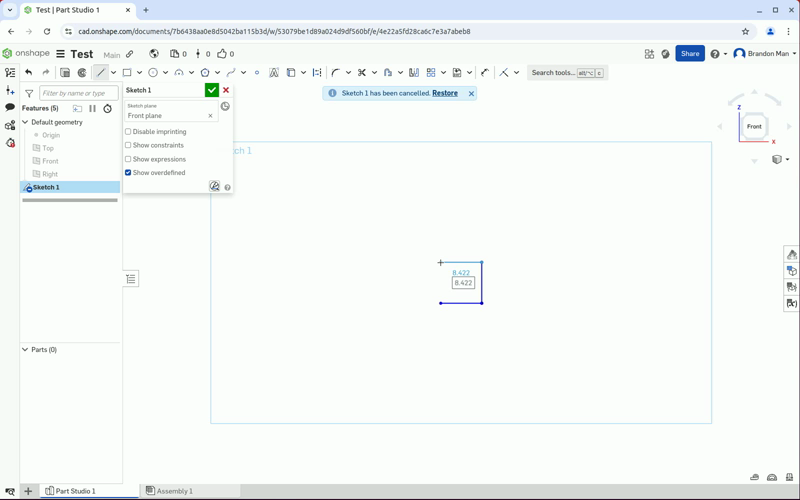
key_up(shift)
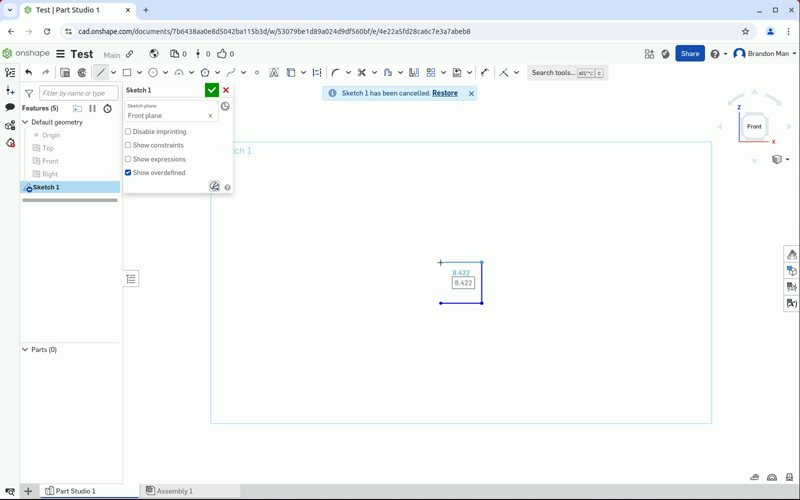
mouse_move(470, 262)
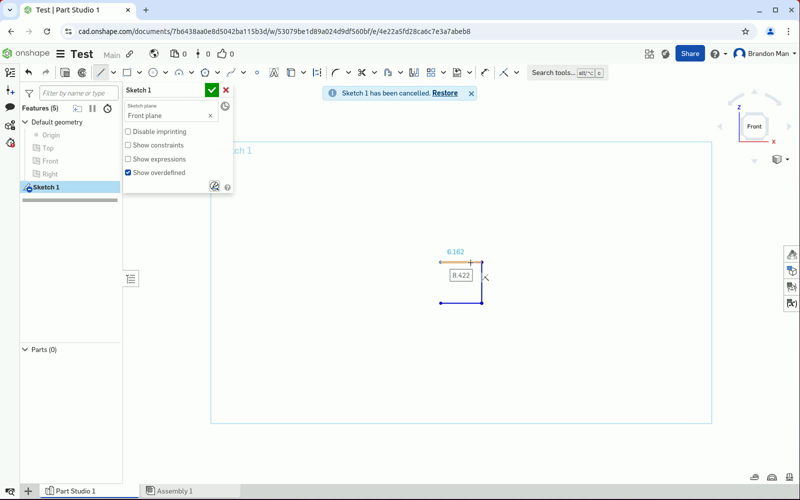
key_down(shift)
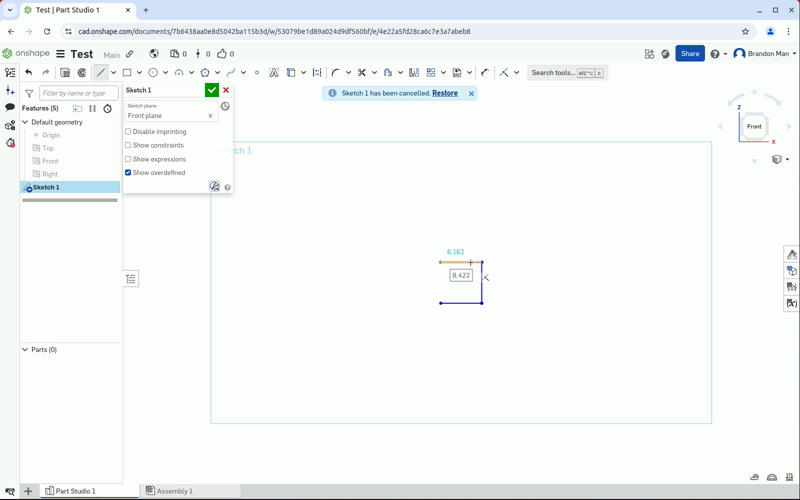
mouse_move(440, 303)
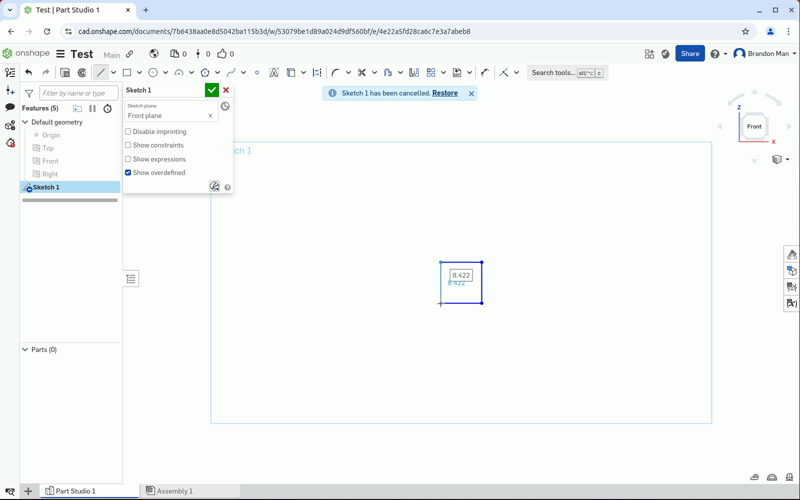
key_up(shift)
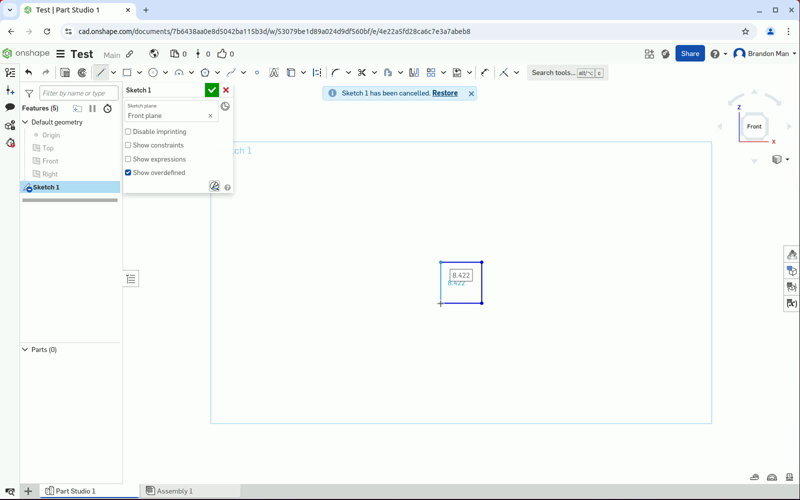
click(440, 303)
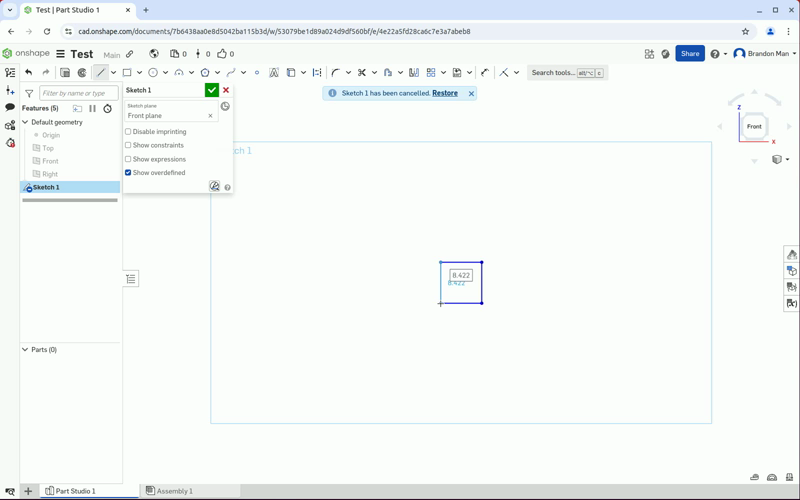
key(esc)
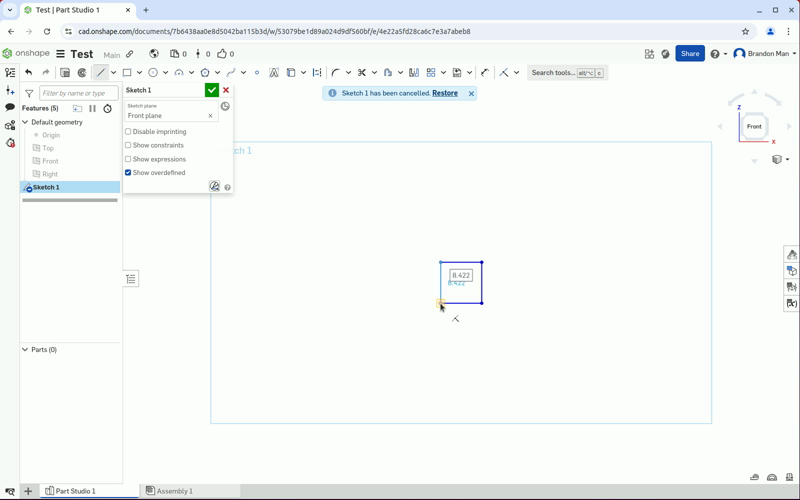
mouse_move(448, 284)
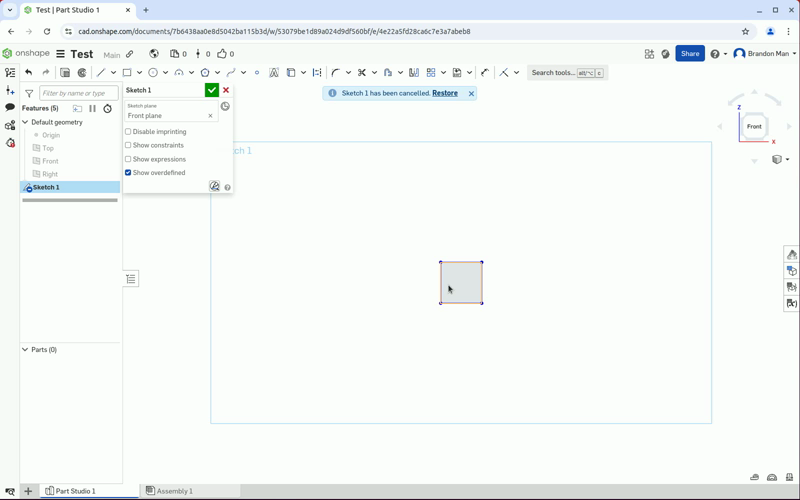
scroll(6)
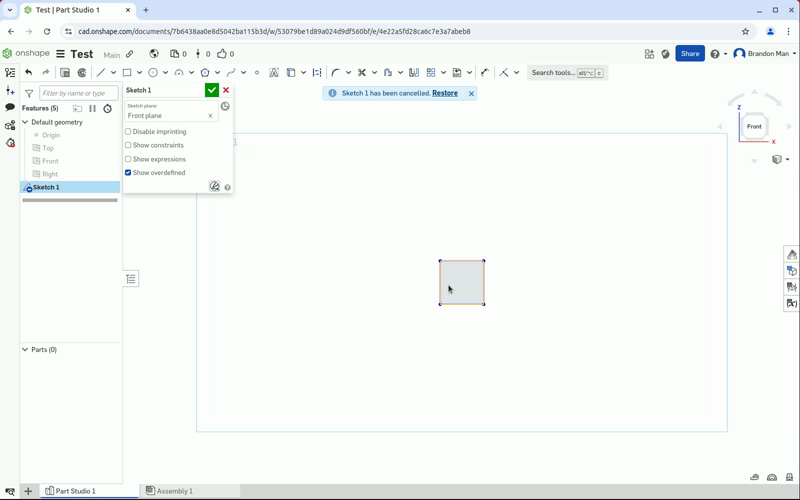
scroll(6)
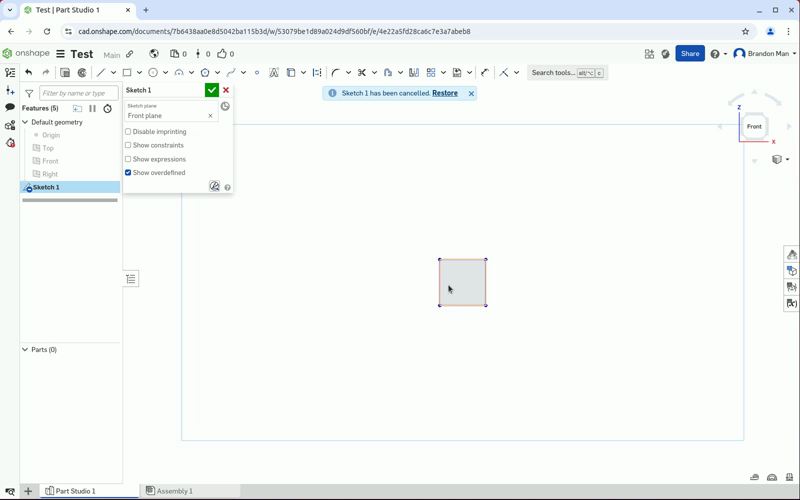
scroll(6)
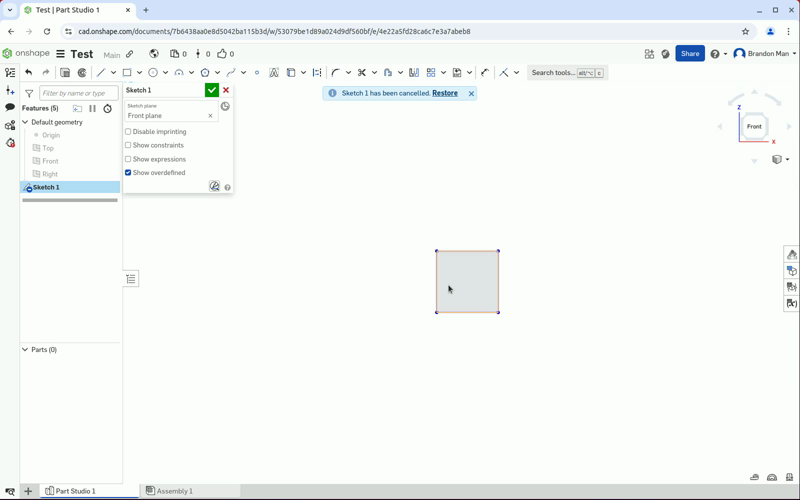
scroll(6)
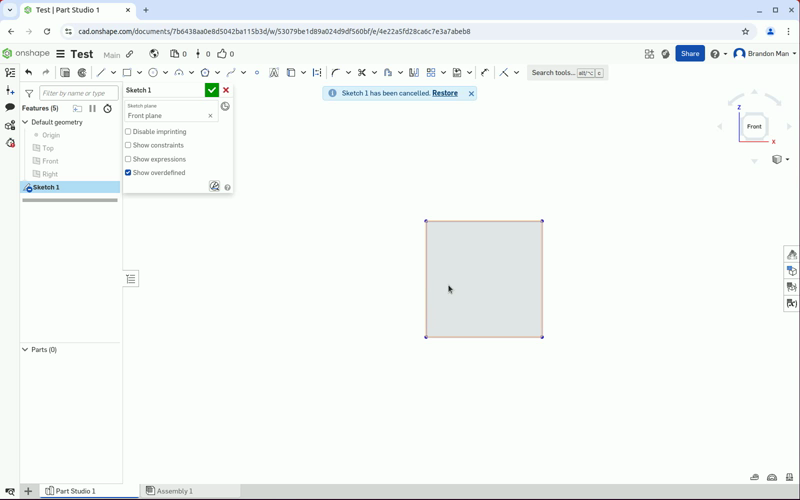
scroll(6)
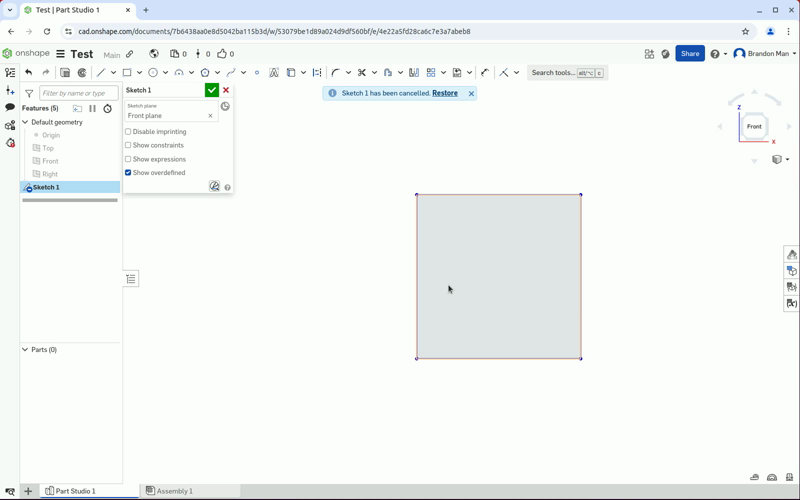
scroll(6)
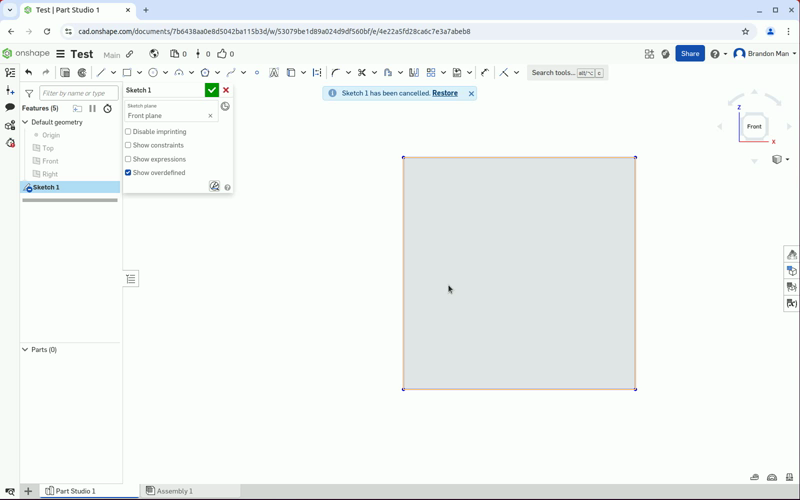
scroll(6)
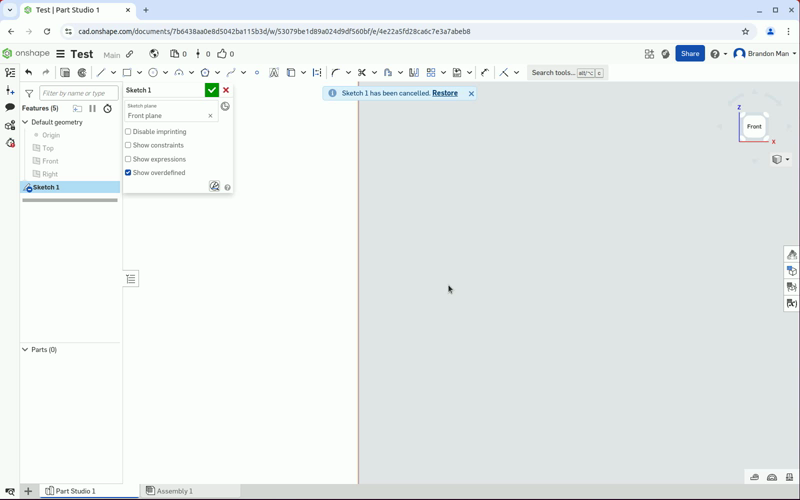
click(448, 284)
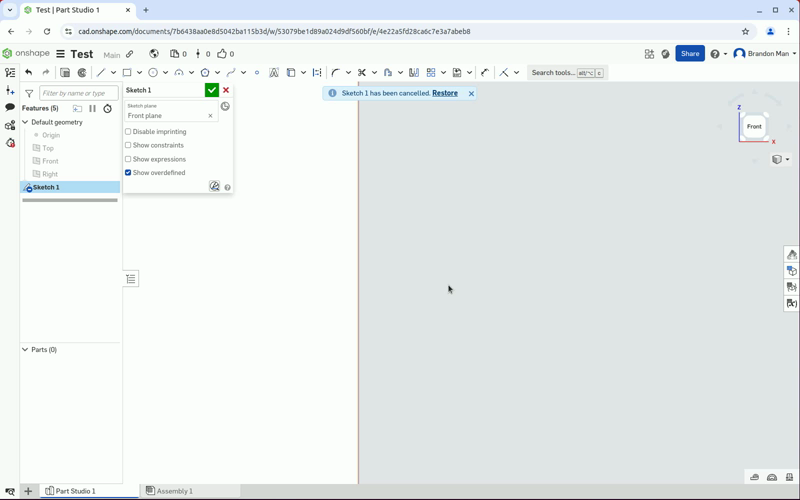
scroll(-6)
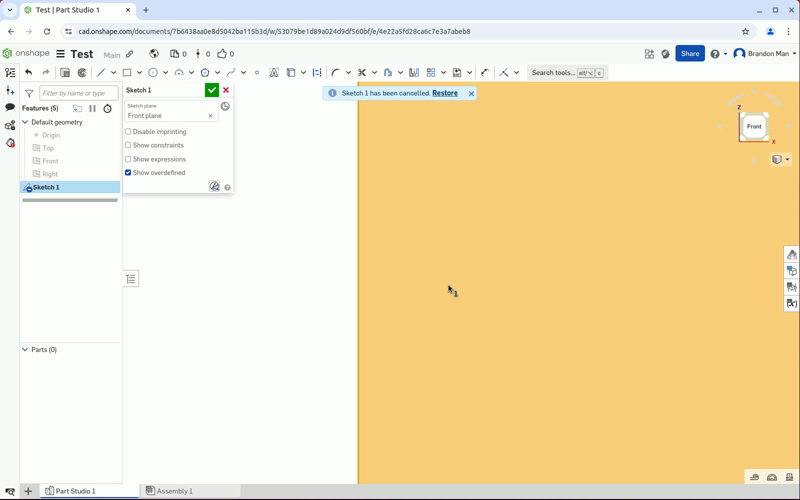
scroll(-6)
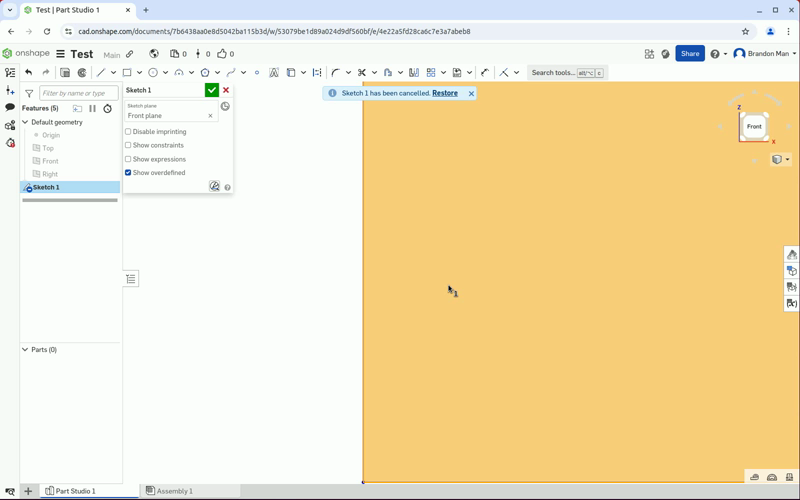
scroll(-6)
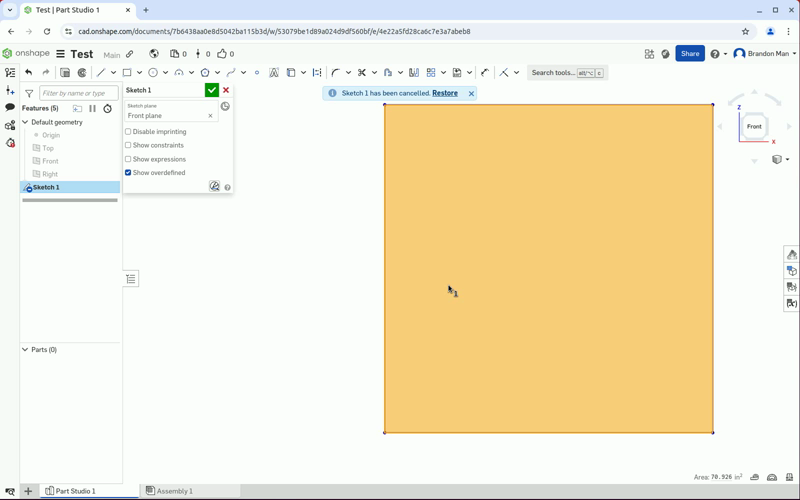
scroll(-6)
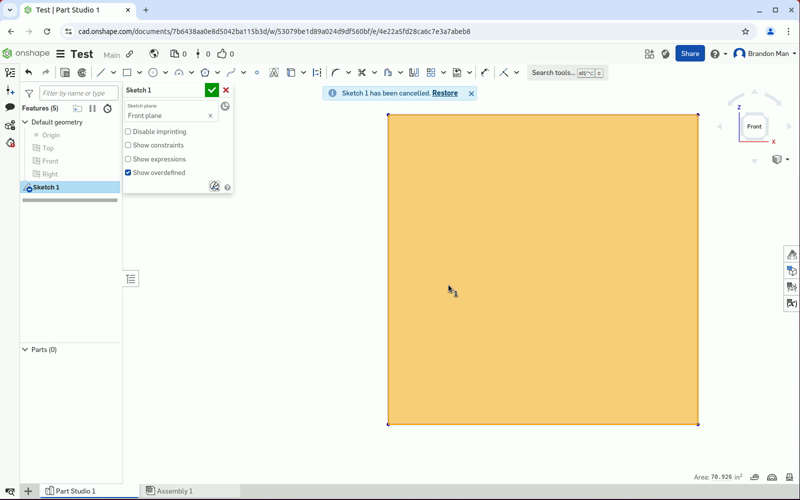
scroll(-6)
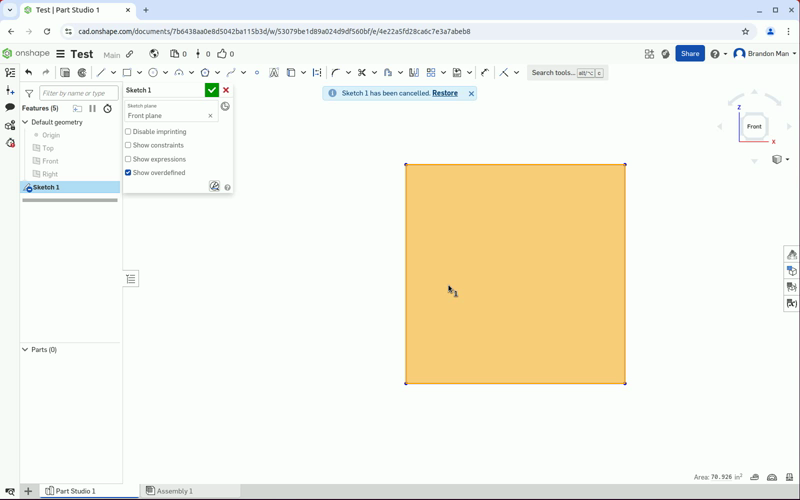
scroll(-6)
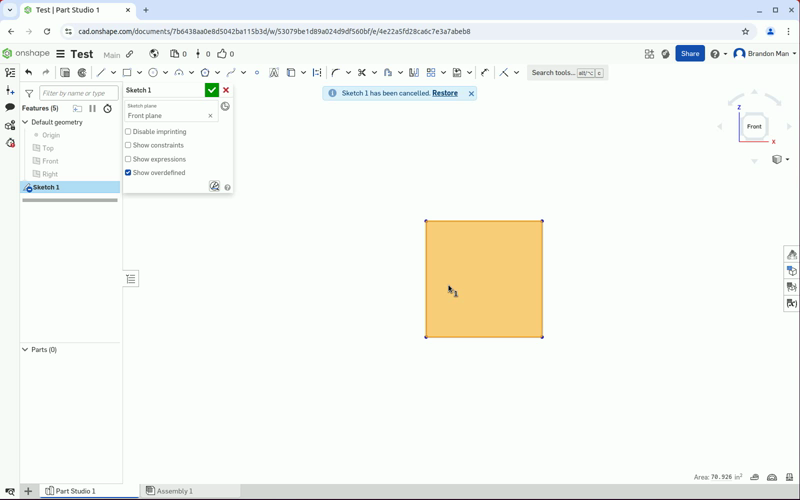
scroll(-6)
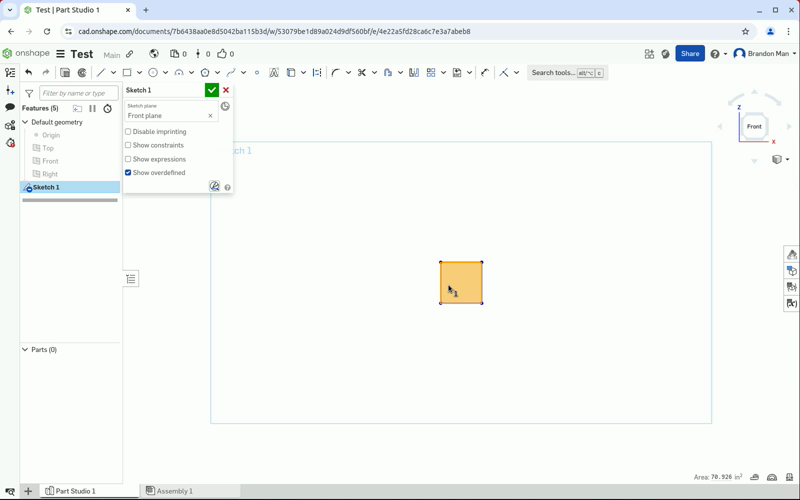
mouse_move(73, 352)
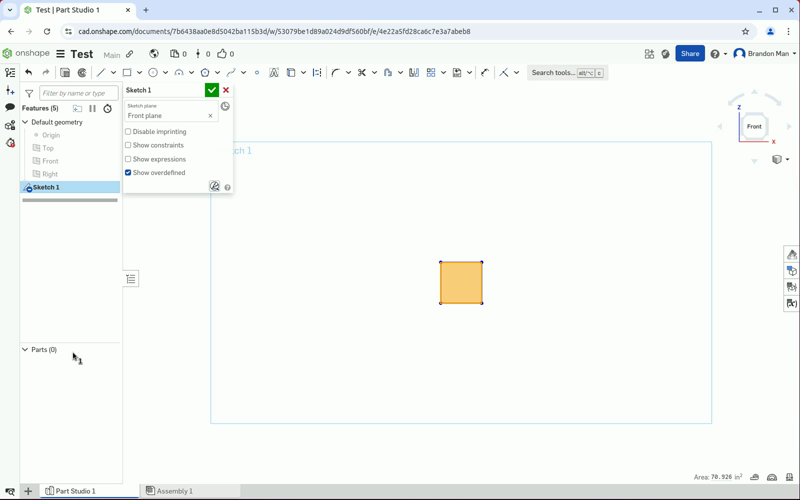
key(shift+y)
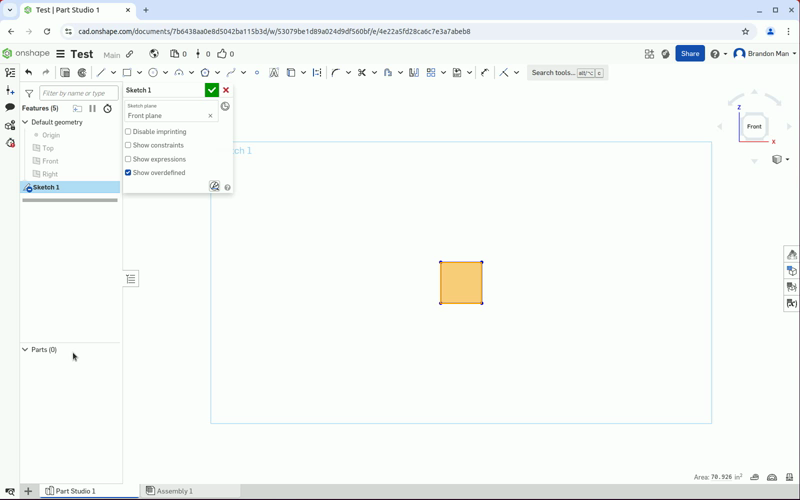
key(shift+e)
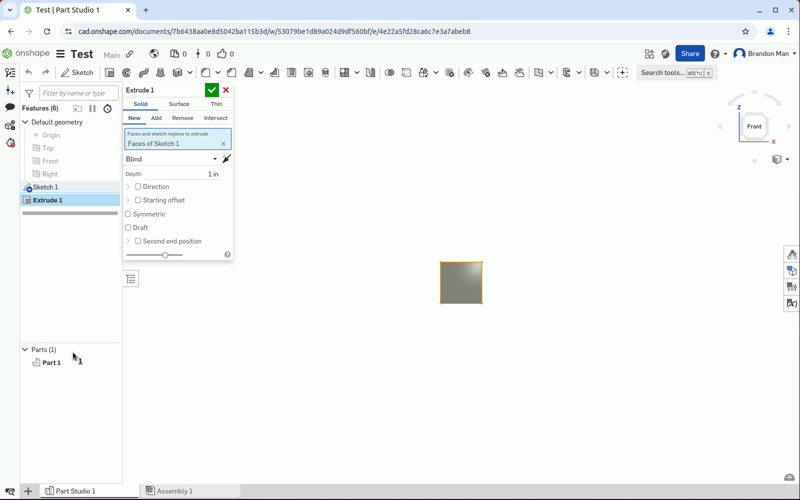
mouse_move(143, 106)
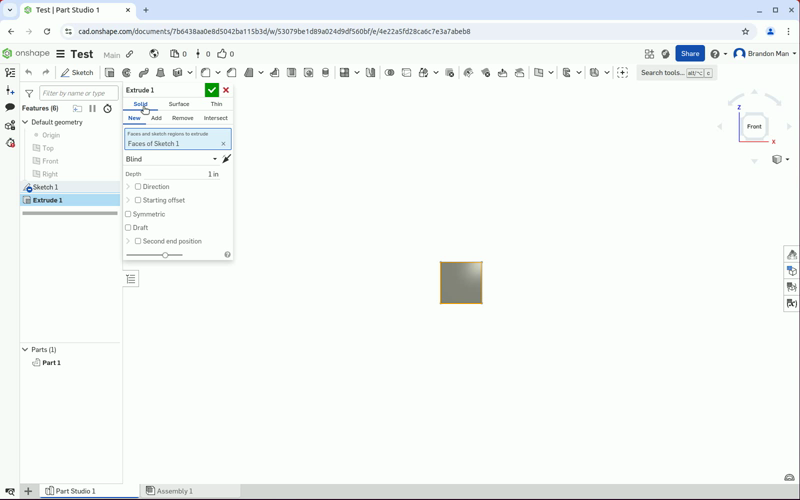
click(143, 106)
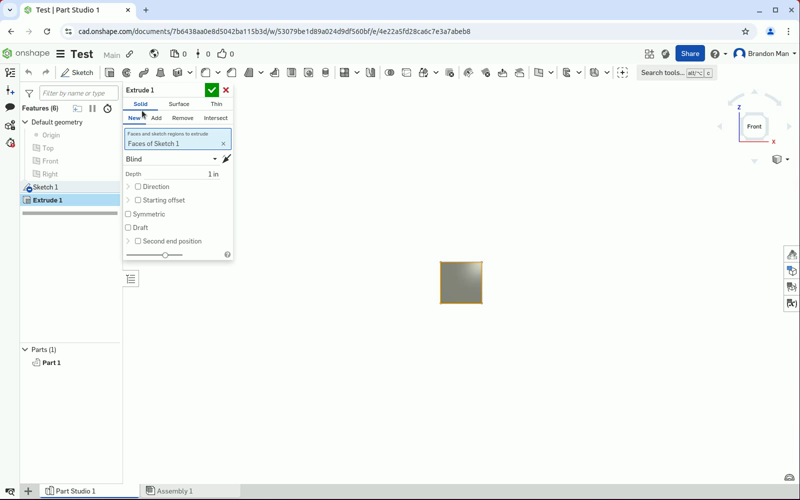
mouse_move(137, 120)
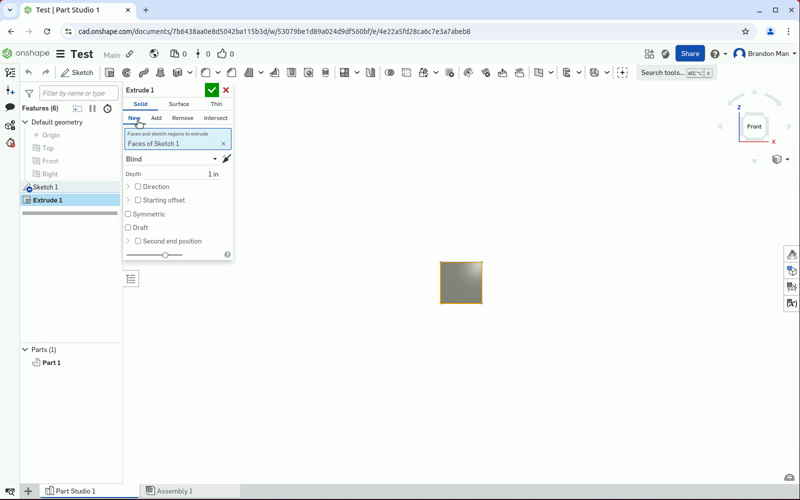
click(137, 120)
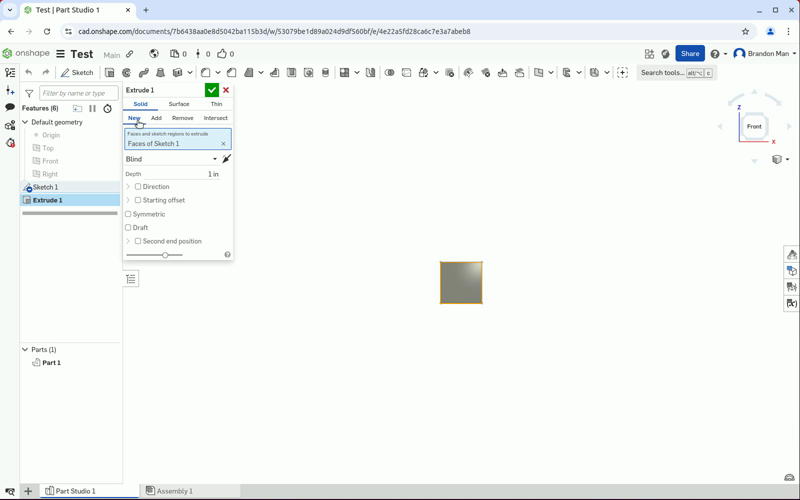
key(tab, 4)
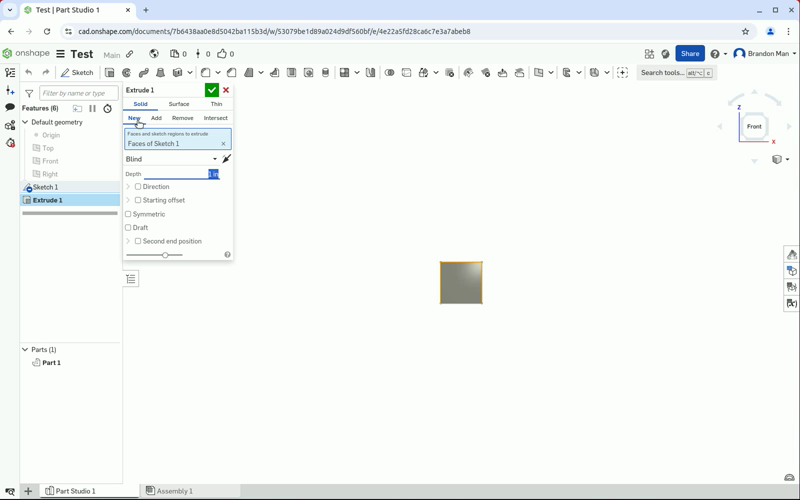
text(6.74)
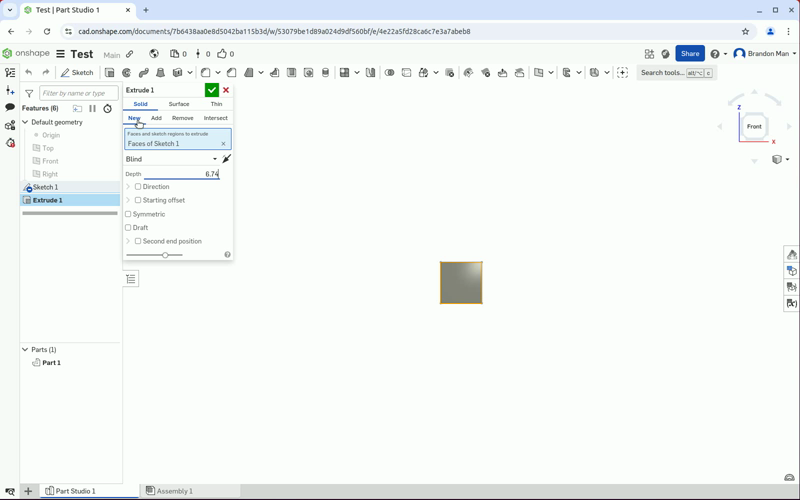
key(enter)
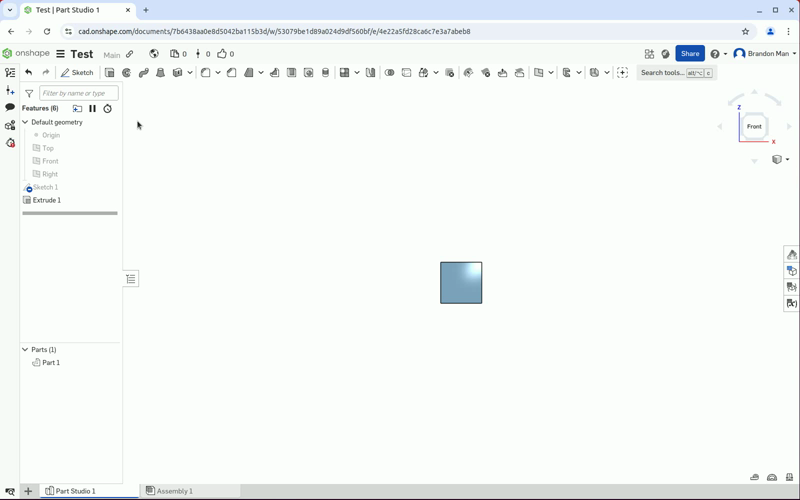
key(shift+h)
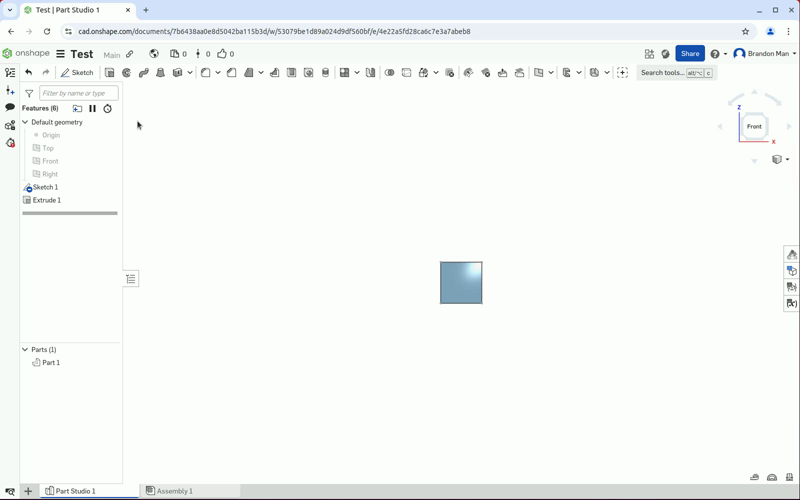
key(shift+h)
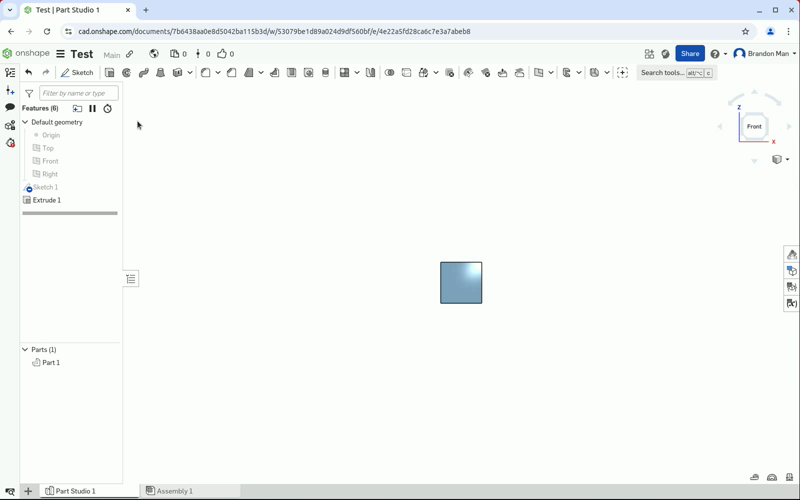
mouse_move(73, 189)
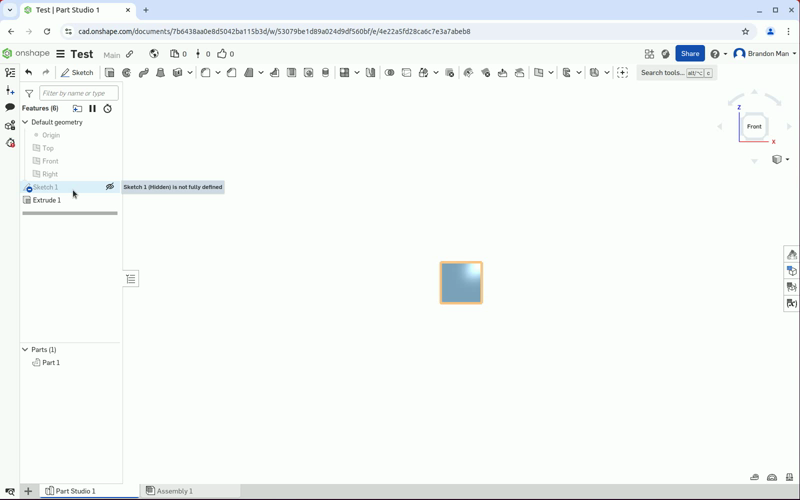
click(73, 189)
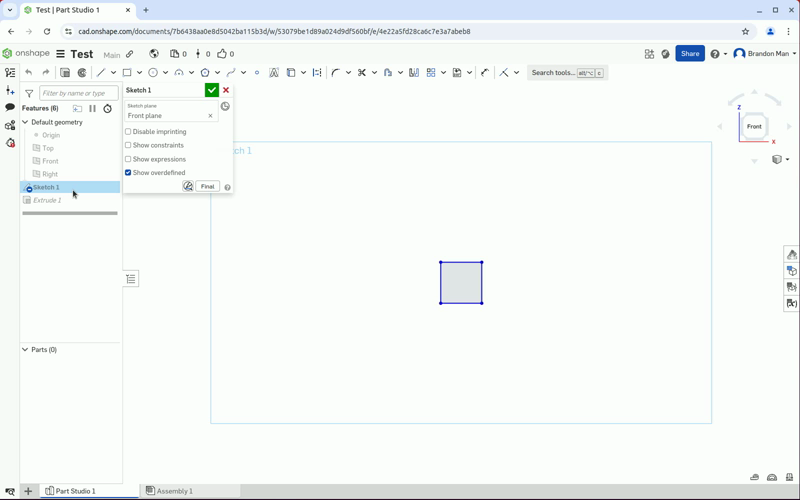
mouse_move(229, 92)
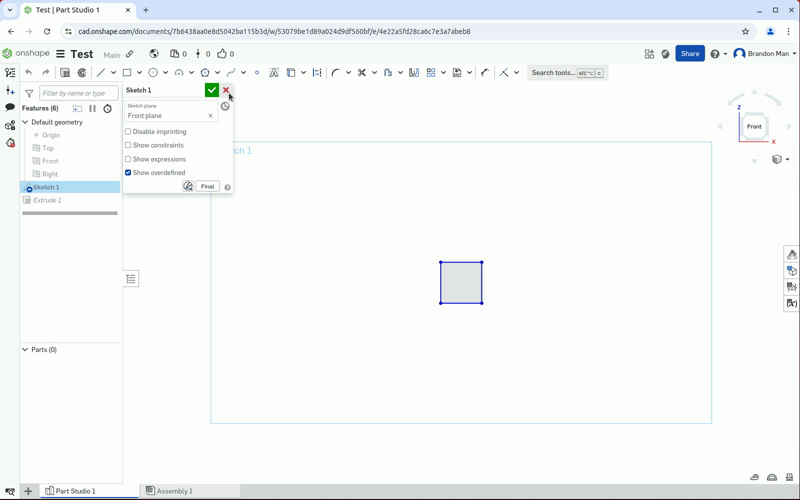
click(229, 92)
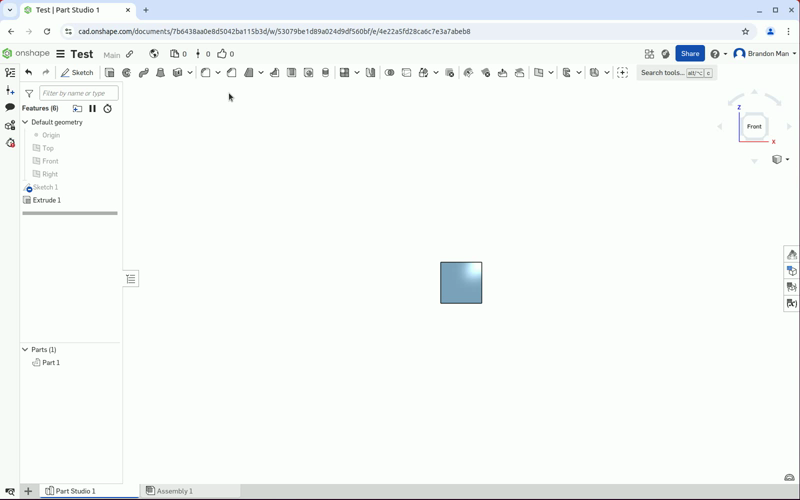
mouse_move(541, 75)
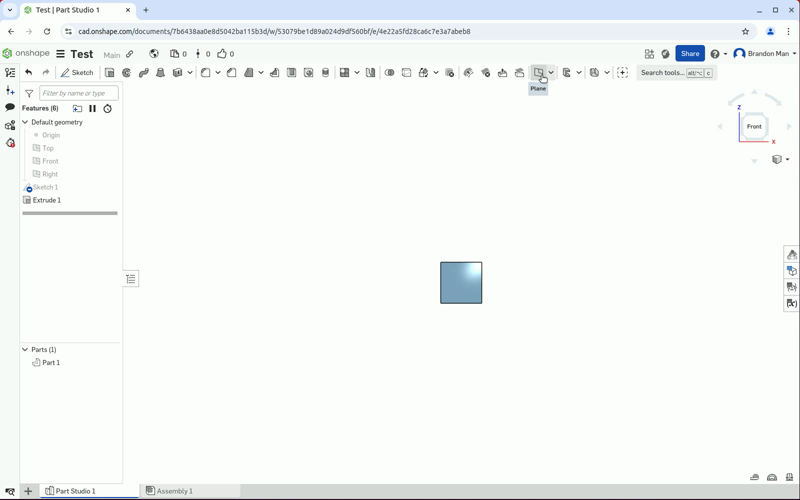
click(541, 75)
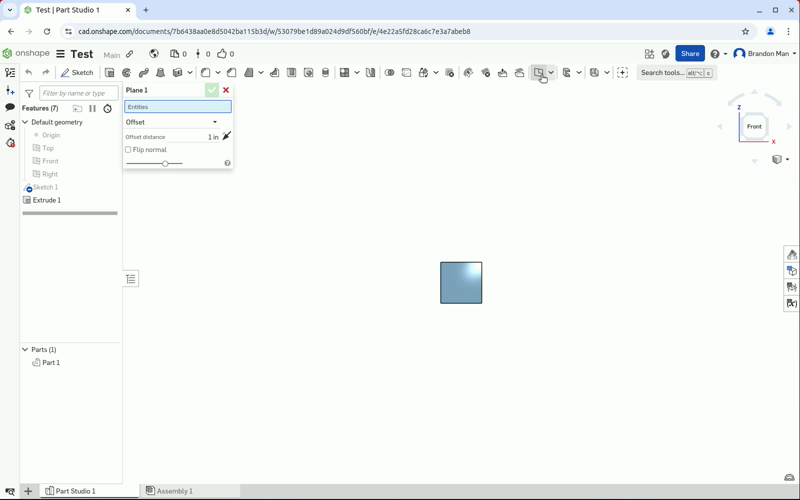
mouse_move(73, 163)
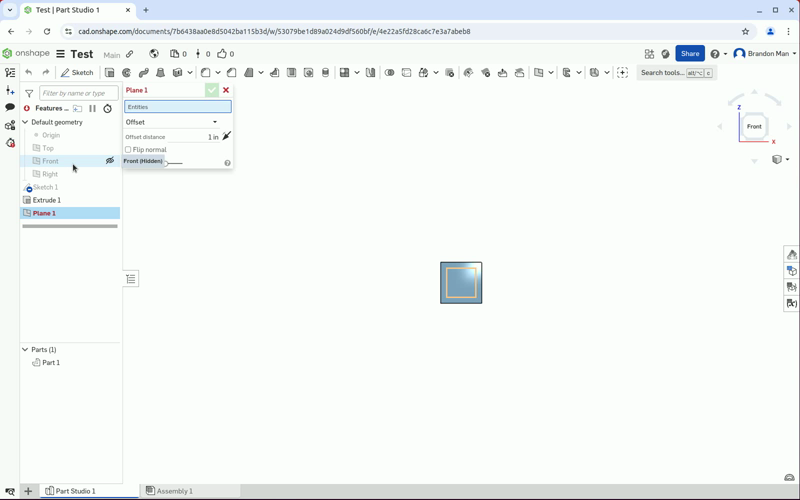
click(73, 163)
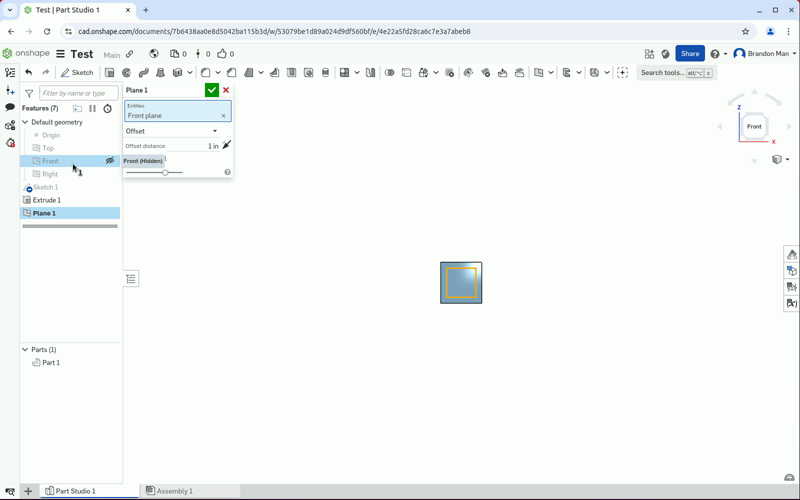
key(tab, 2)
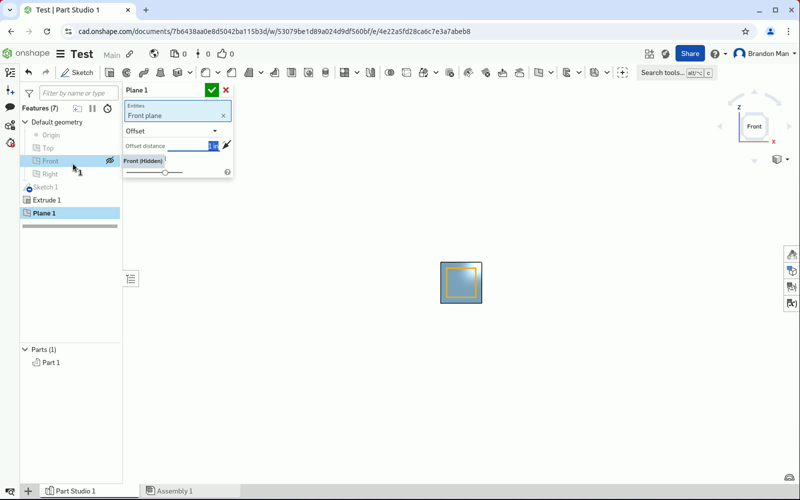
text(6.748)
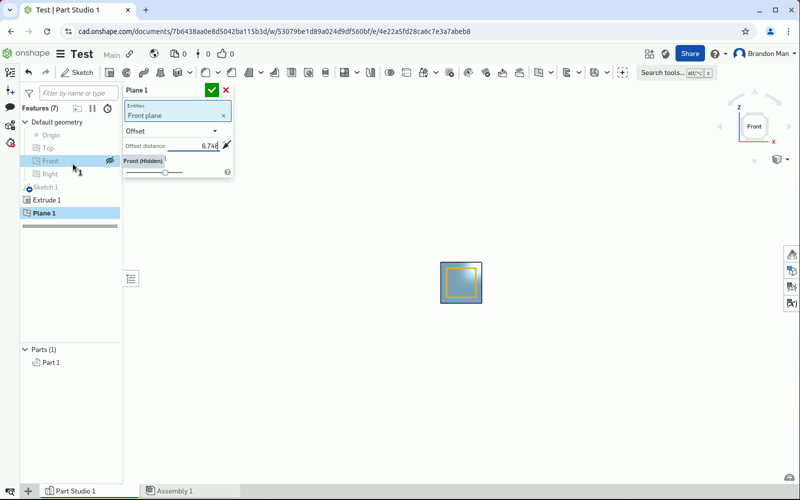
key(enter, 2)
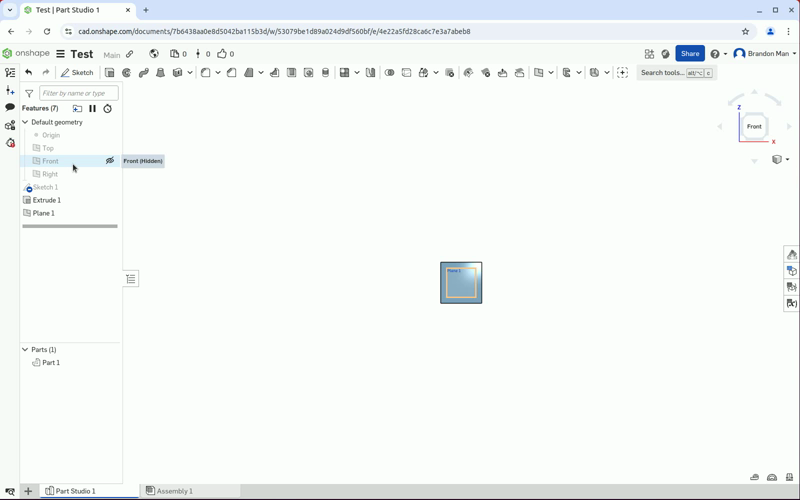
key(shift+s)
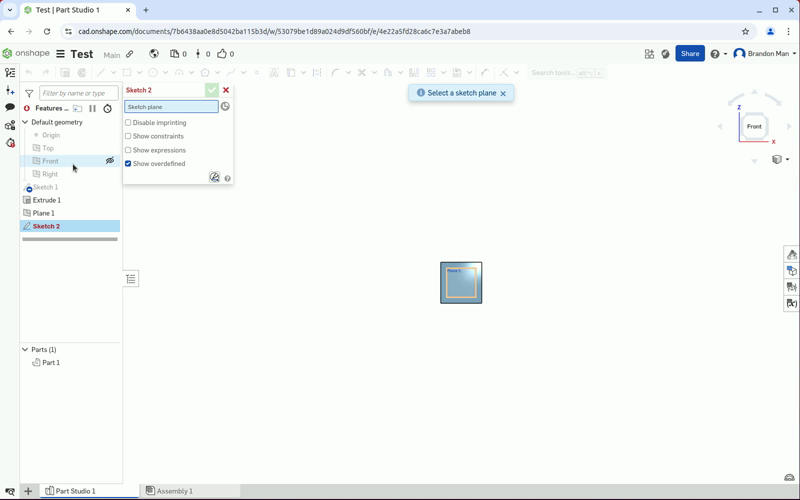
mouse_move(73, 215)
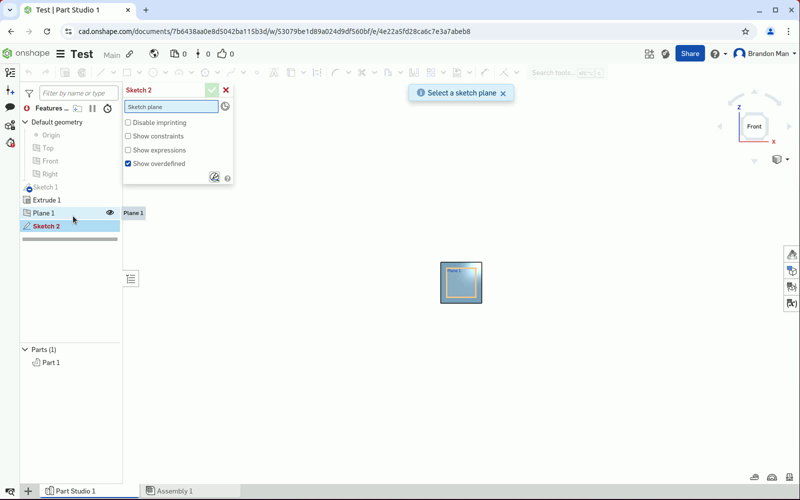
click(73, 215)
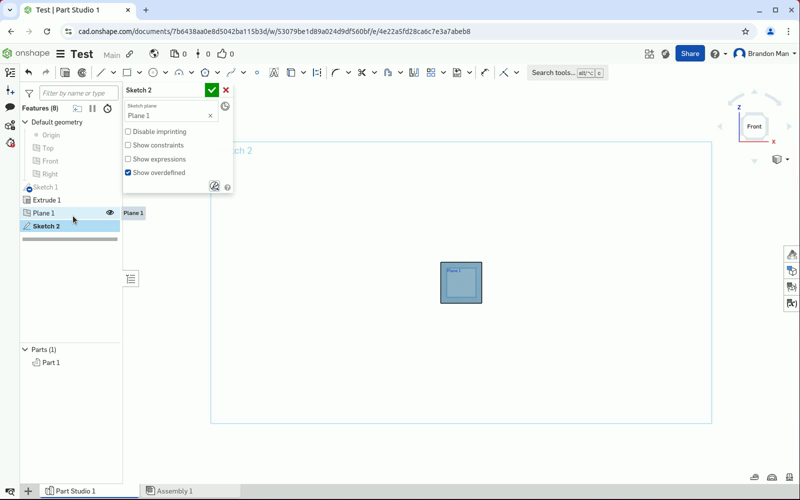
mouse_move(73, 352)
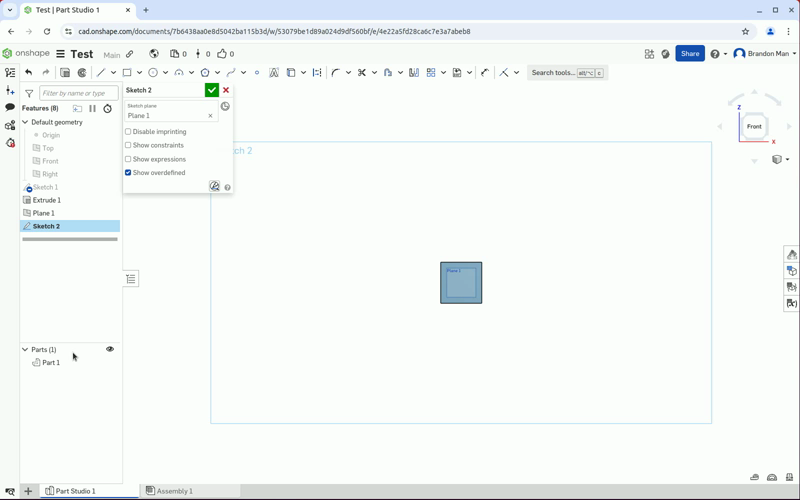
key(y)
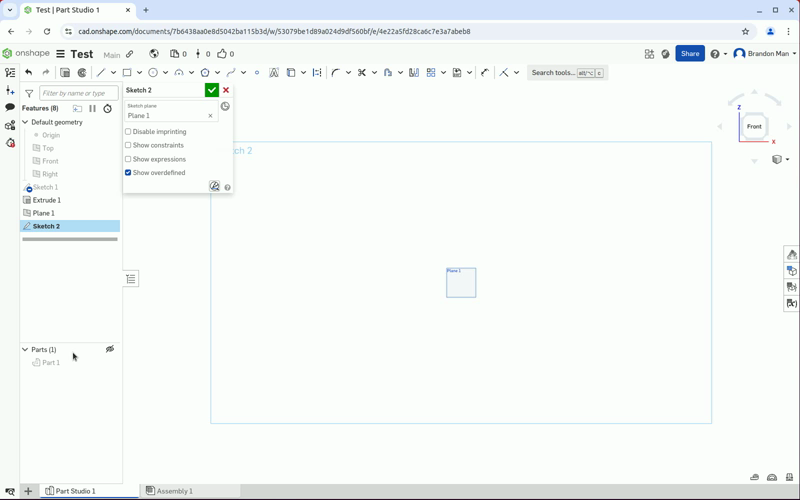
key(c)
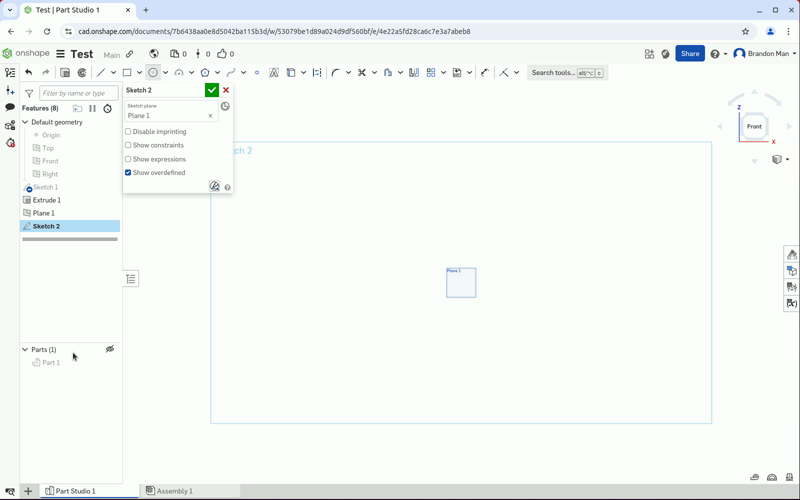
key_down(shift)
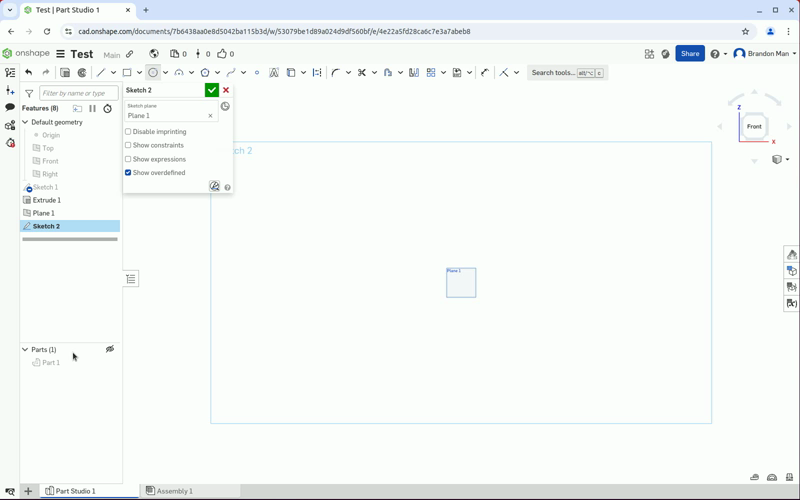
mouse_move(461, 282)
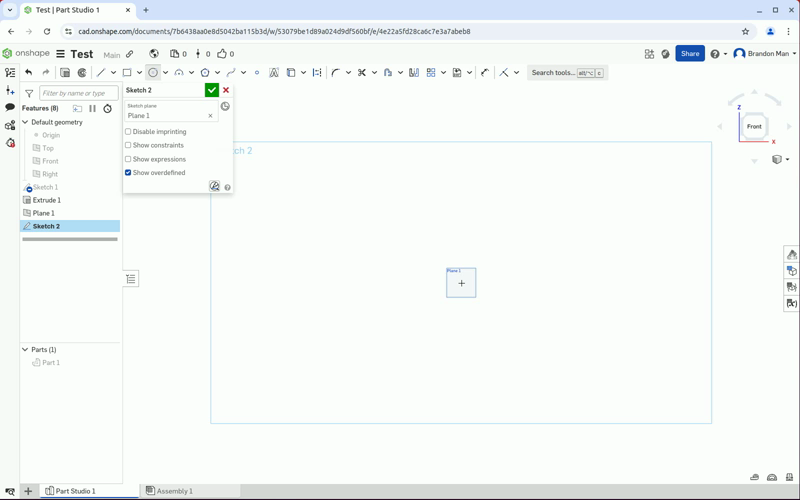
click(461, 282)
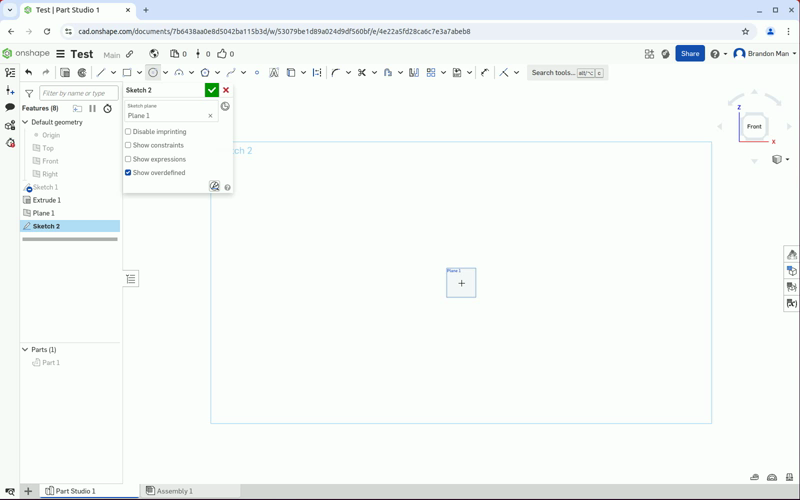
key_up(shift)
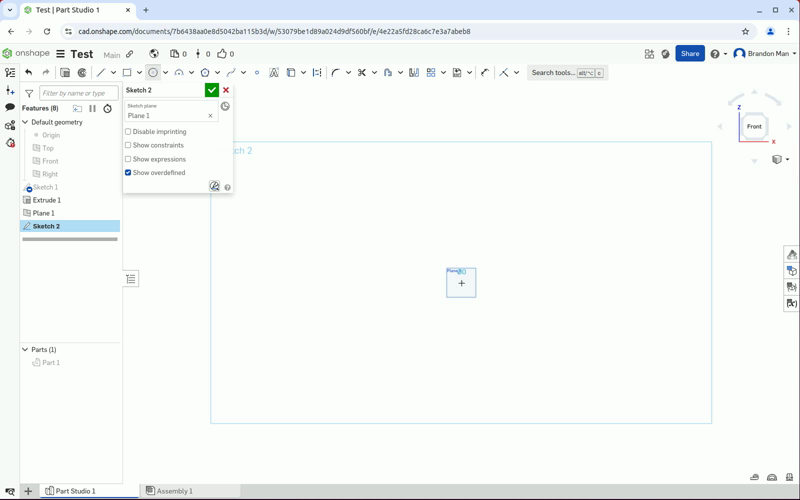
mouse_move(476, 282)
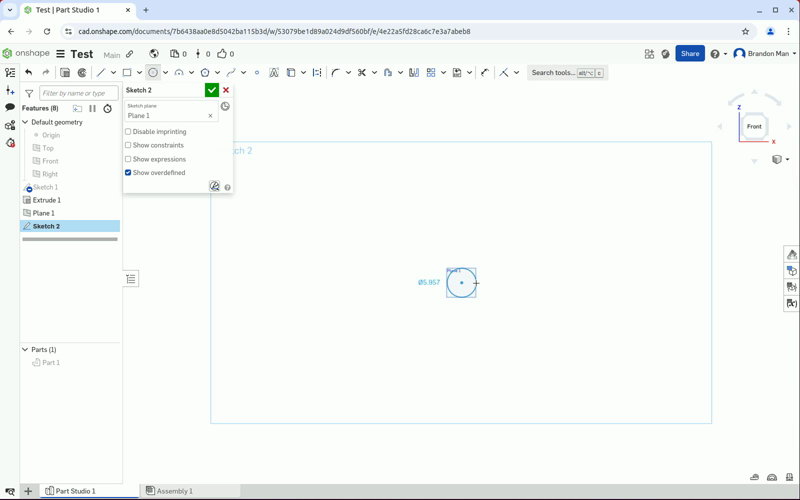
click(476, 282)
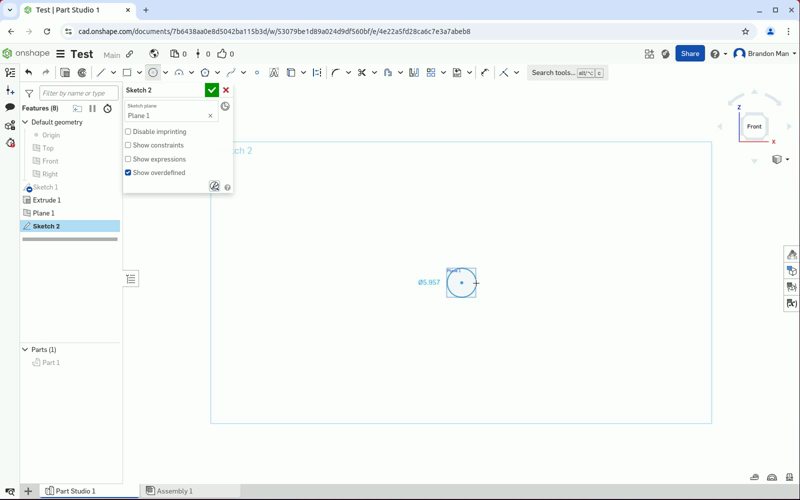
key(esc)
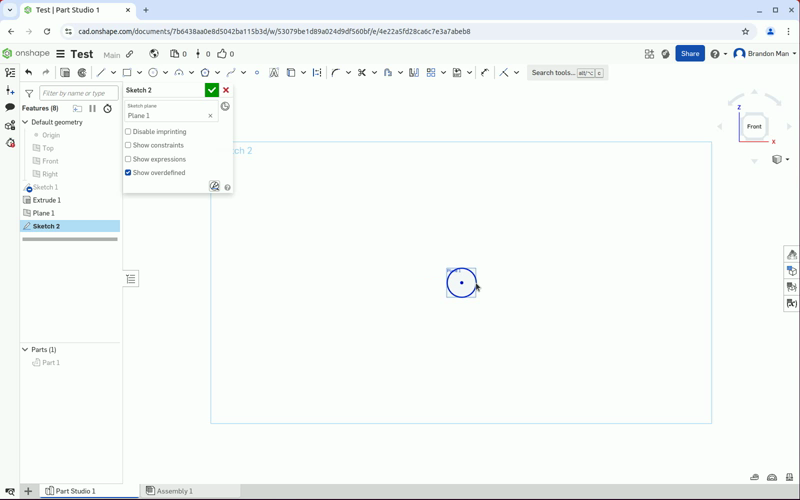
mouse_move(474, 280)
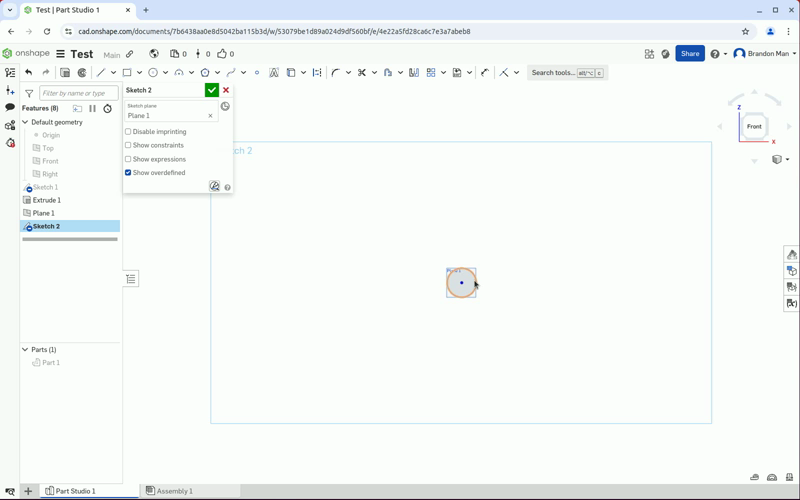
scroll(6)
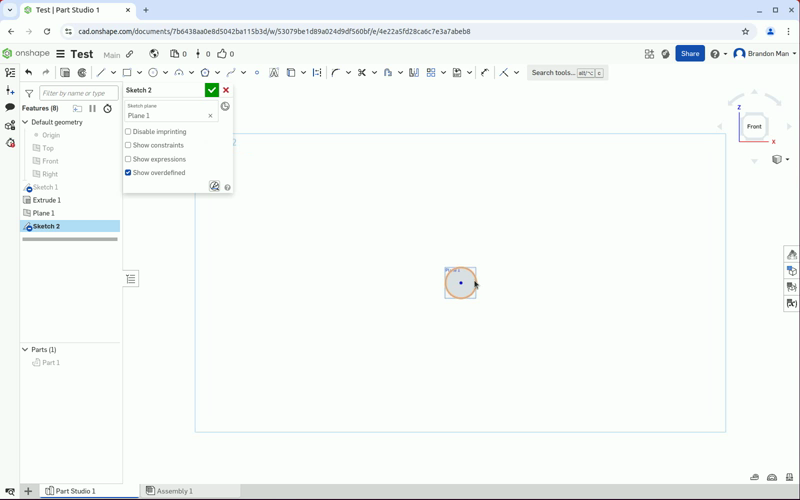
scroll(6)
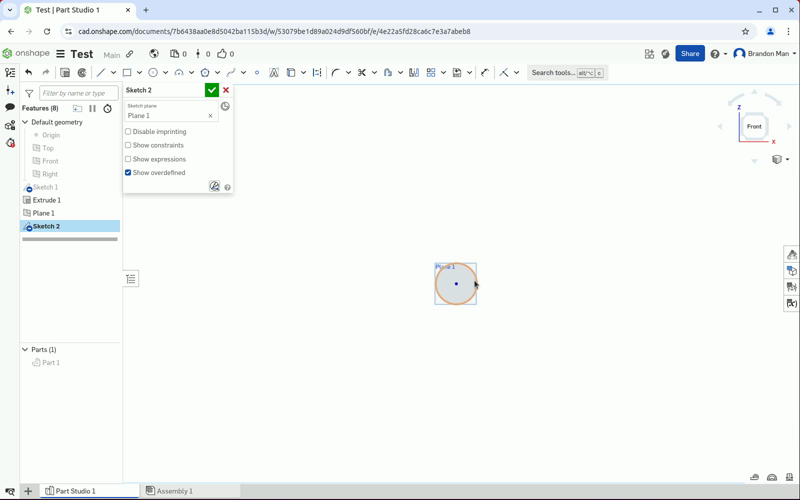
scroll(6)
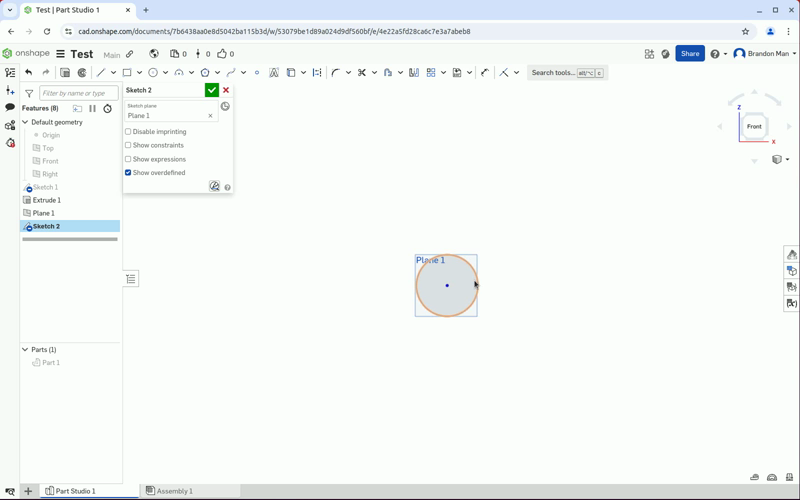
scroll(6)
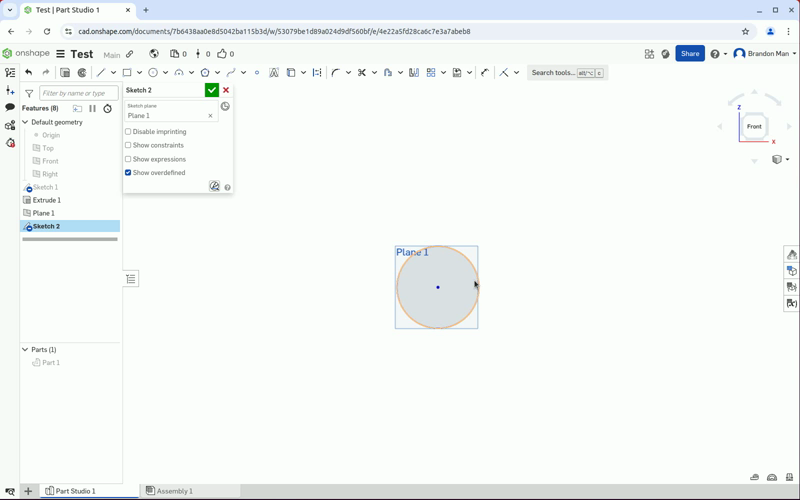
scroll(6)
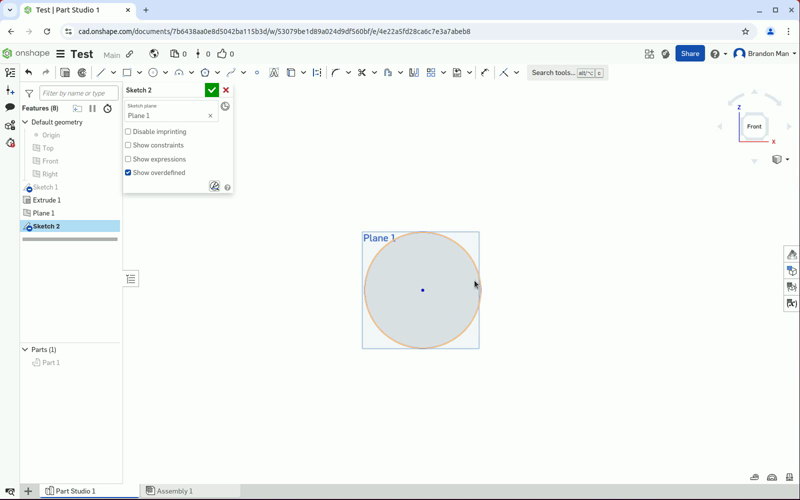
scroll(6)
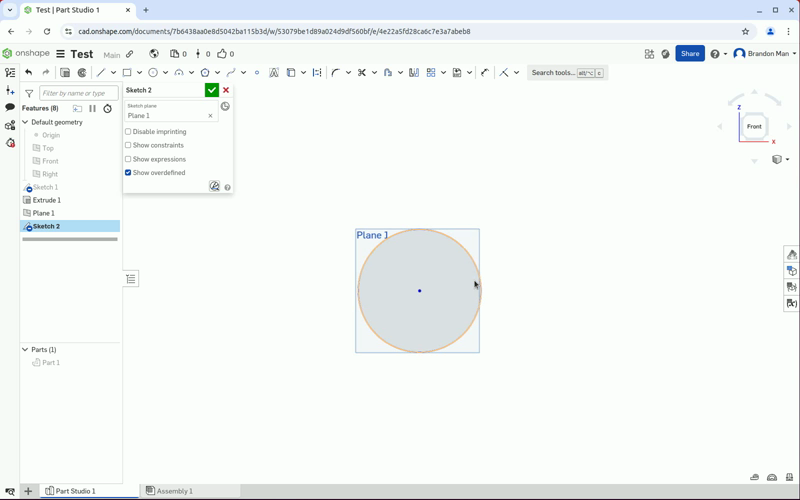
scroll(6)
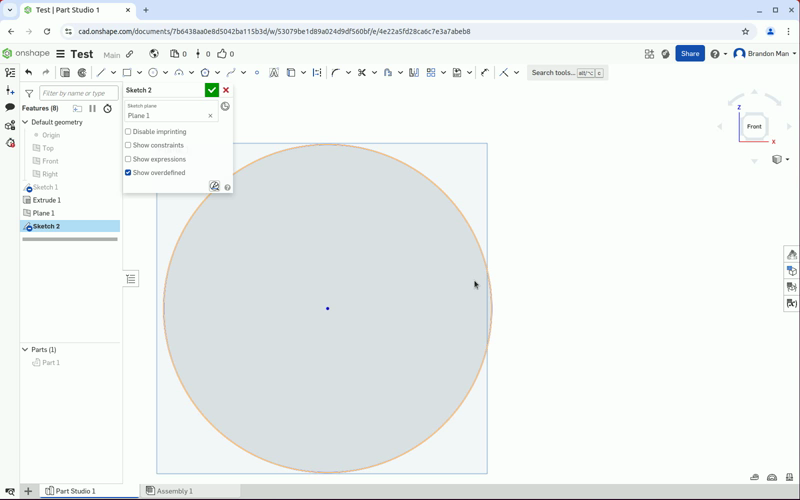
click(474, 280)
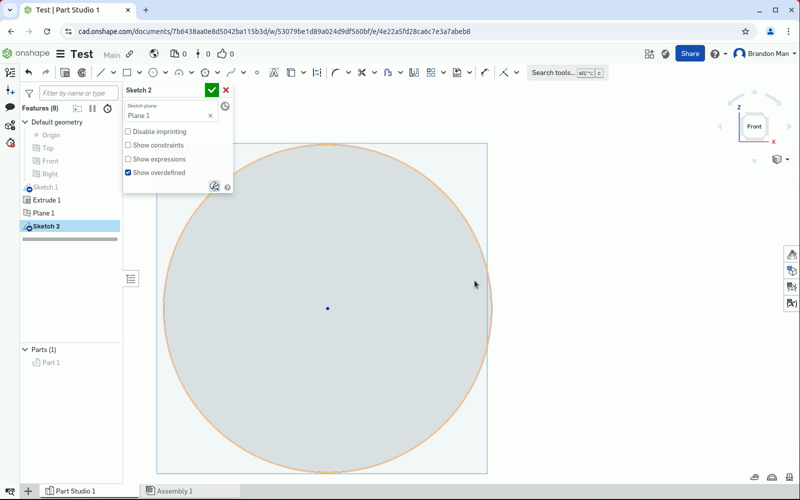
scroll(-6)
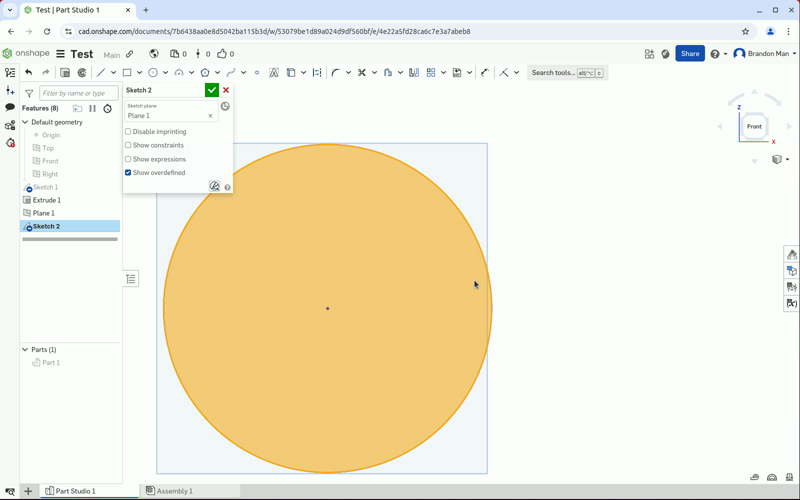
scroll(-6)
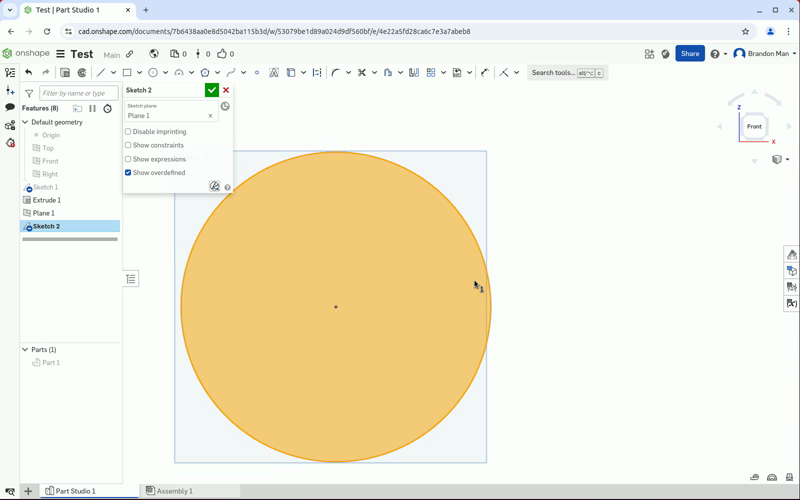
scroll(-6)
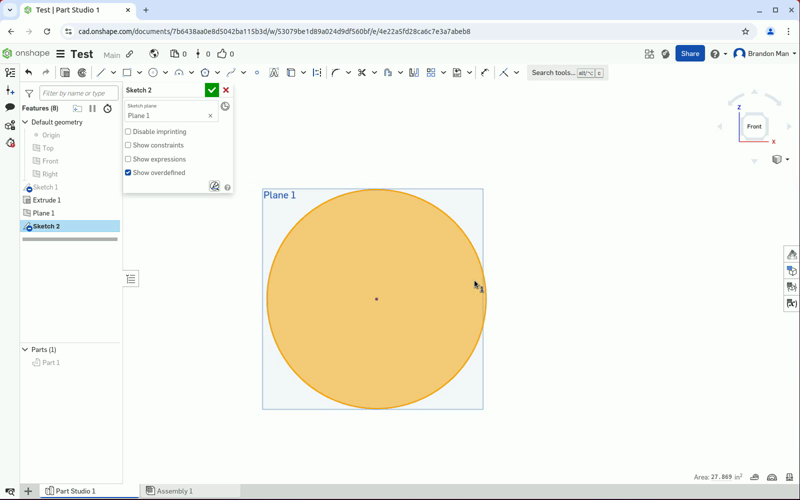
scroll(-6)
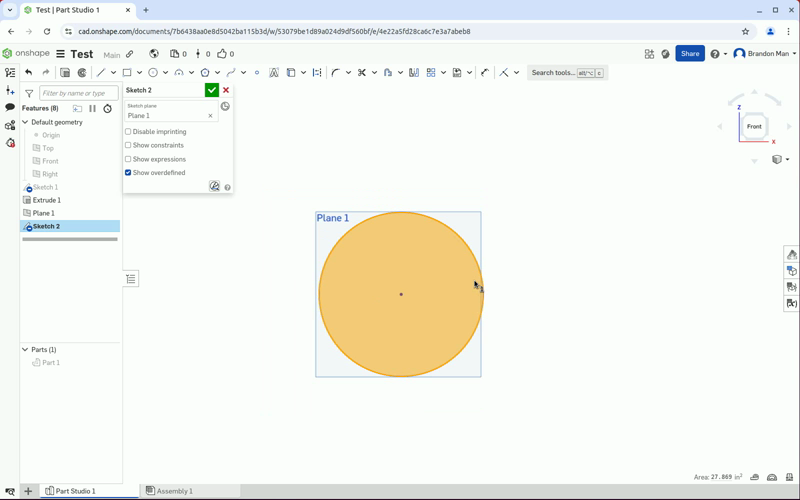
scroll(-6)
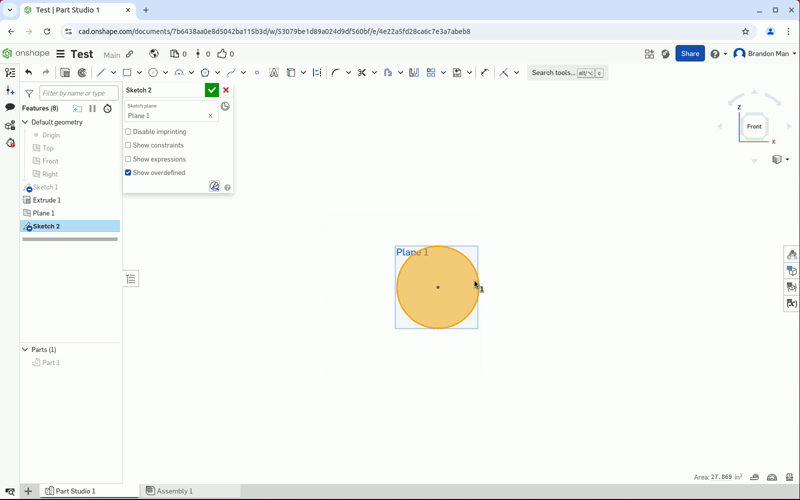
scroll(-6)
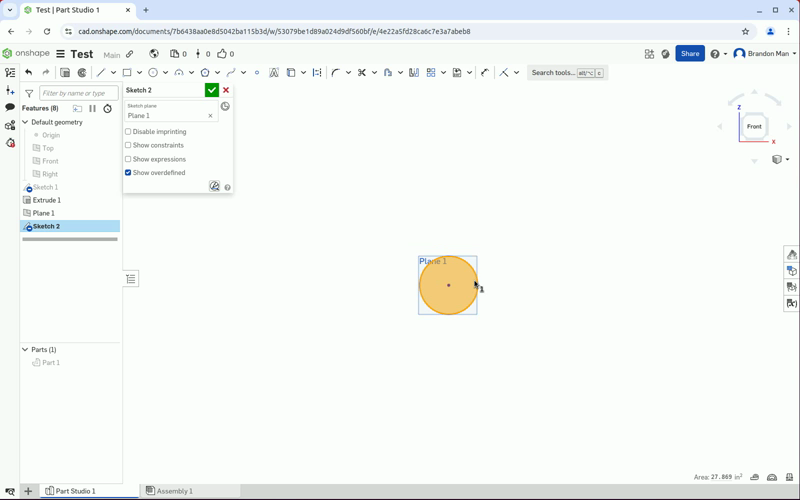
scroll(-6)
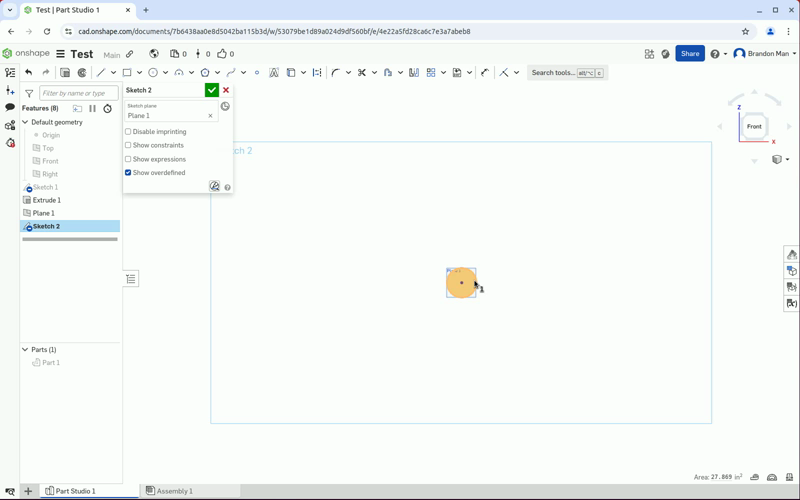
mouse_move(73, 352)
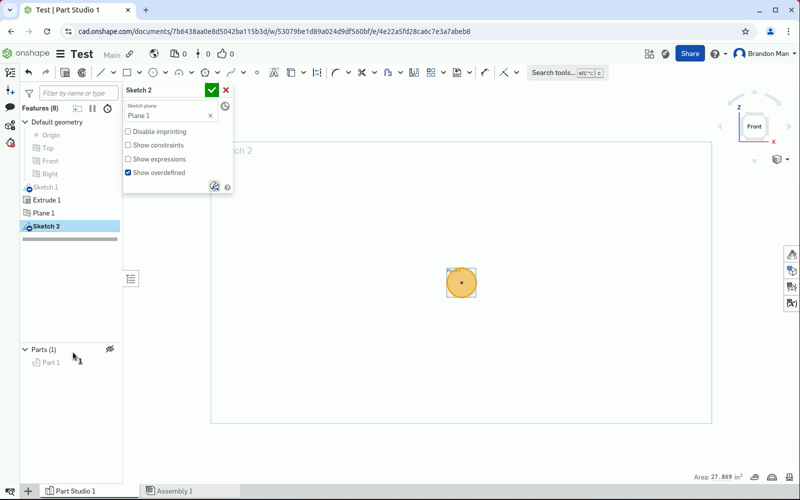
key(shift+y)
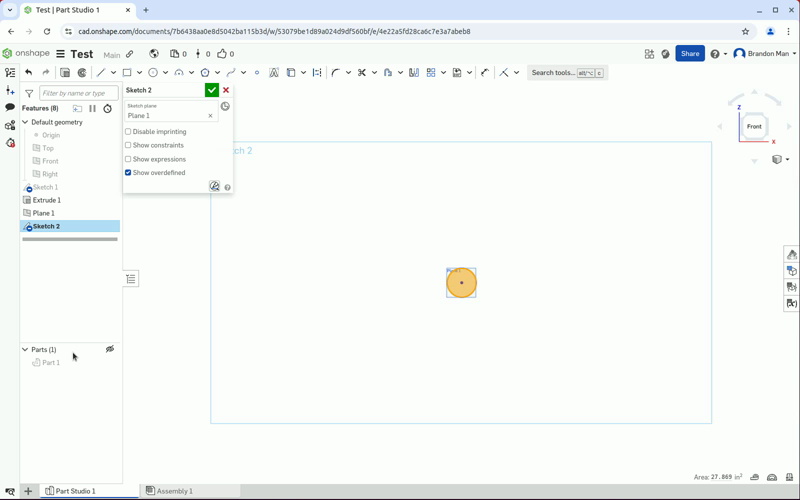
key(shift+e)
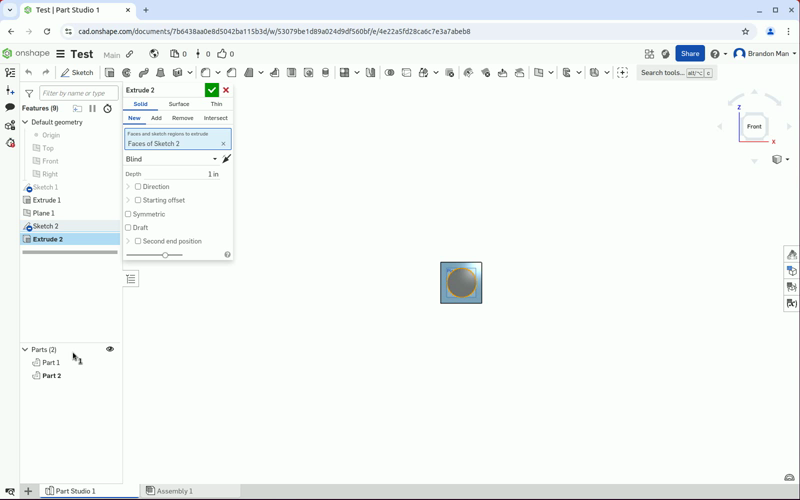
mouse_move(143, 106)
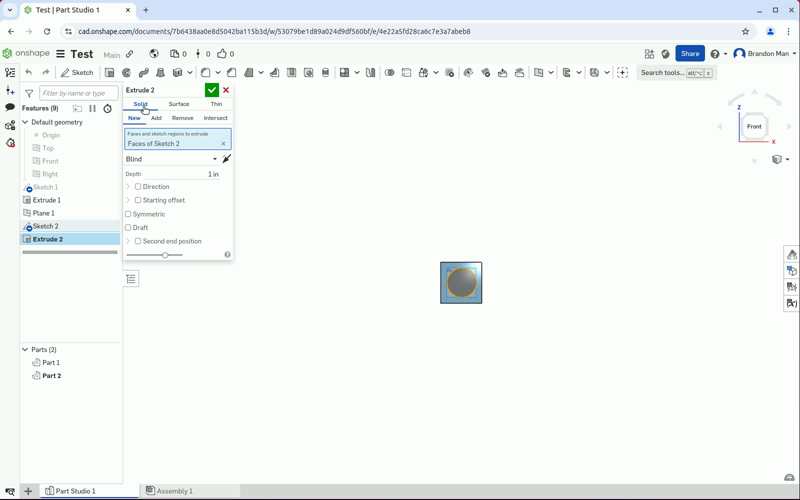
click(143, 106)
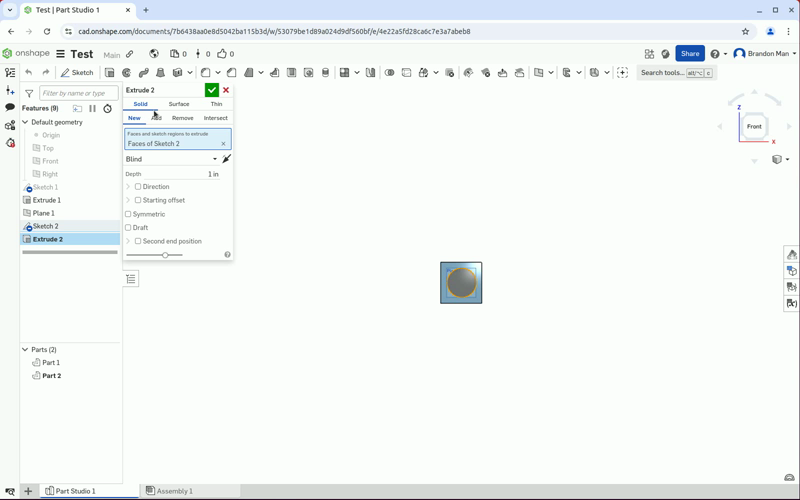
mouse_move(186, 120)
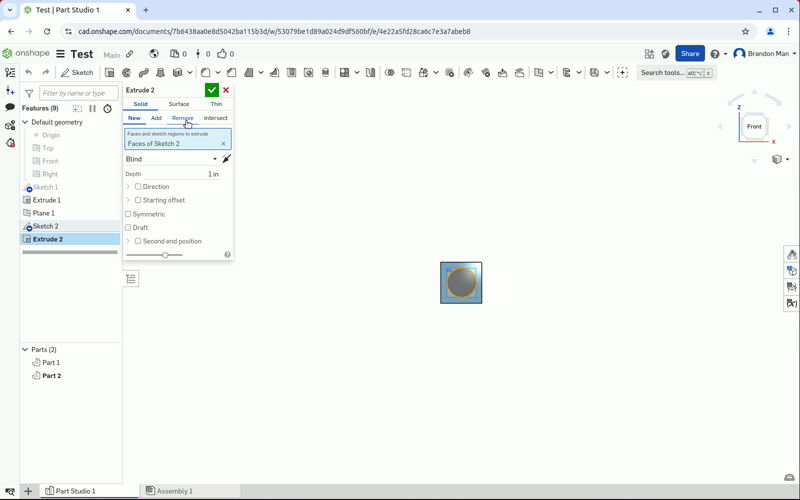
click(186, 120)
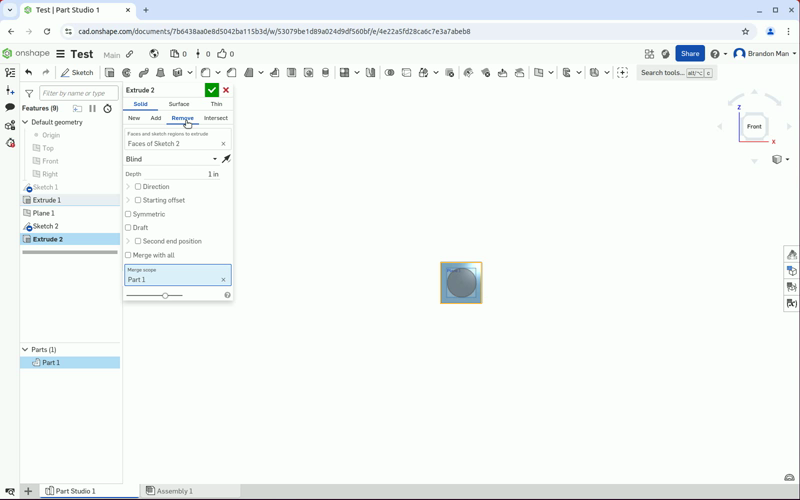
key(tab, 4)
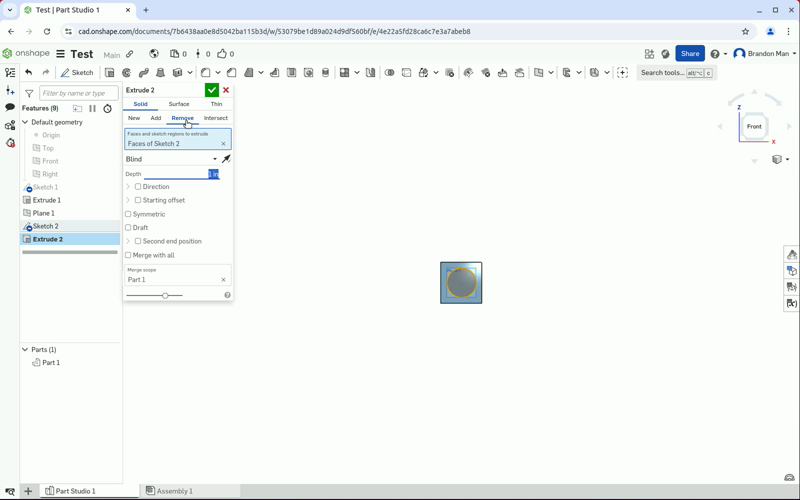
text(6.74)
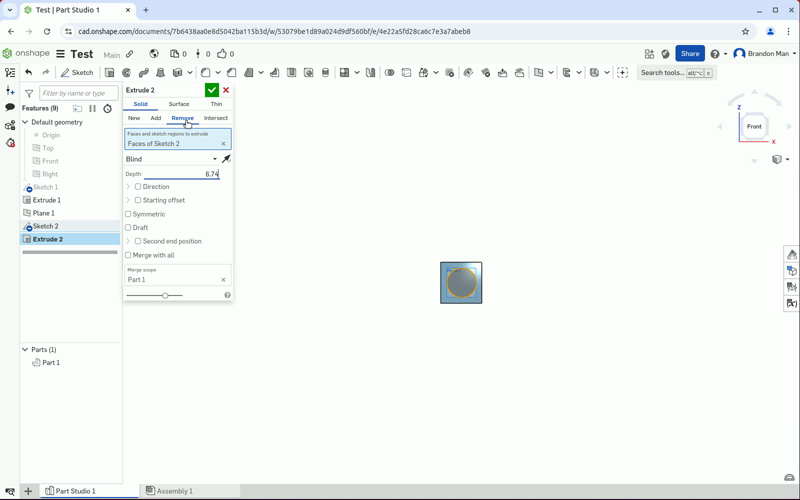
key(tab, 6)
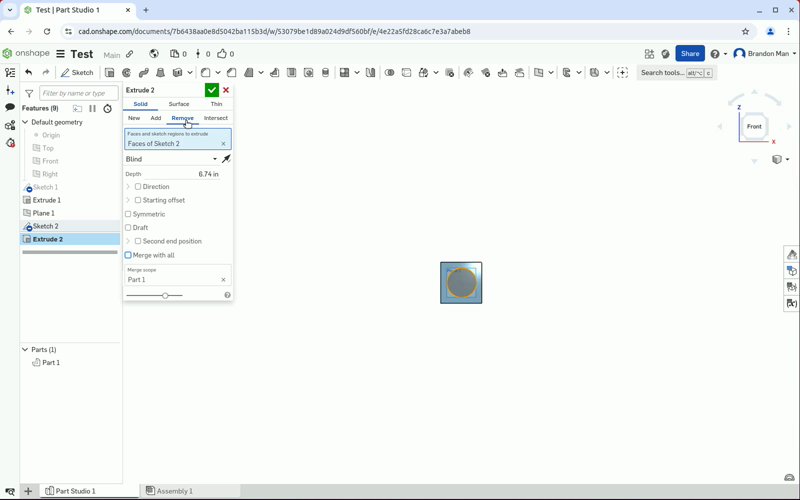
key(space)
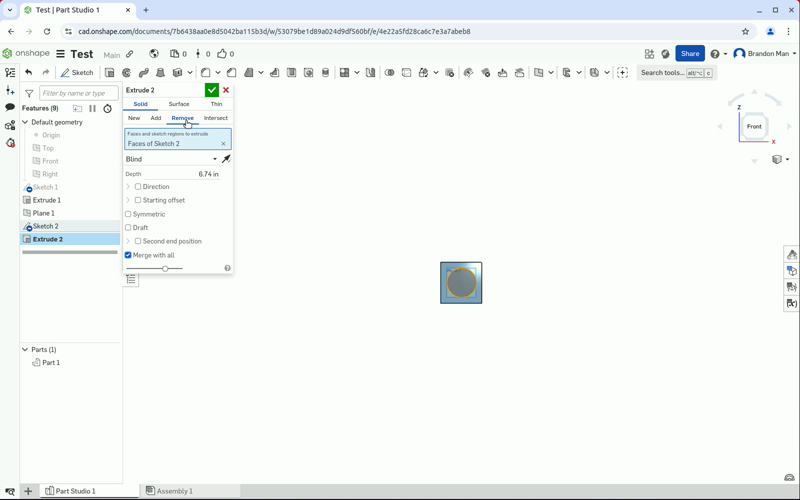
key(enter)
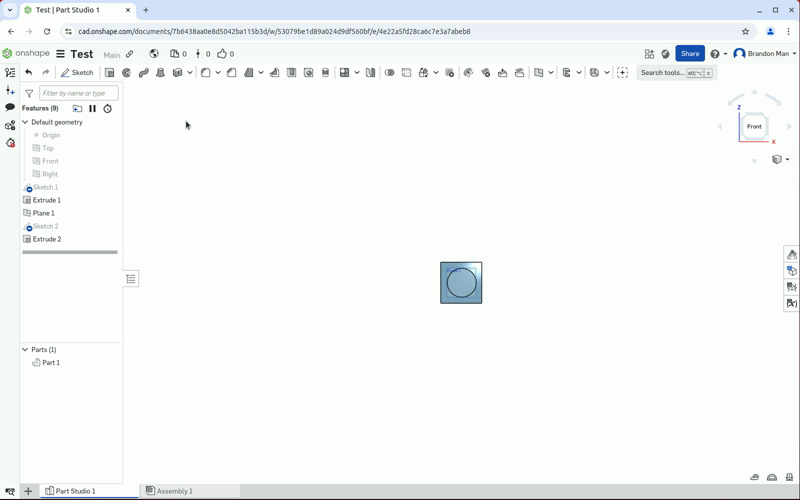
key(shift+h)
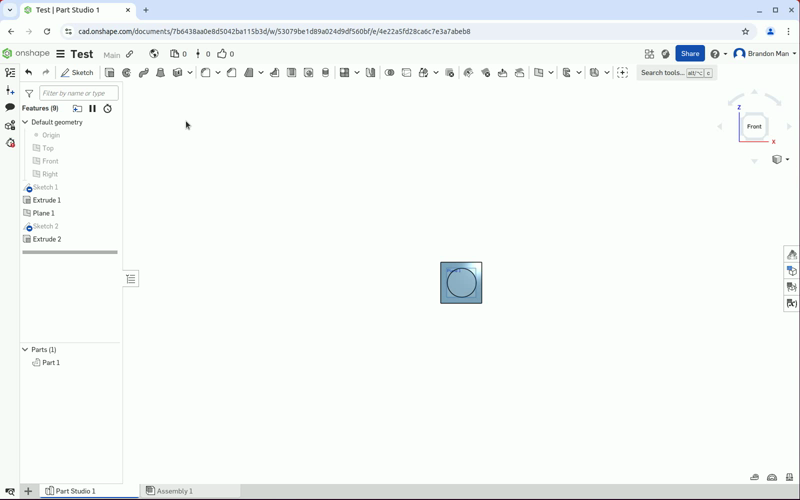
key(shift+h)
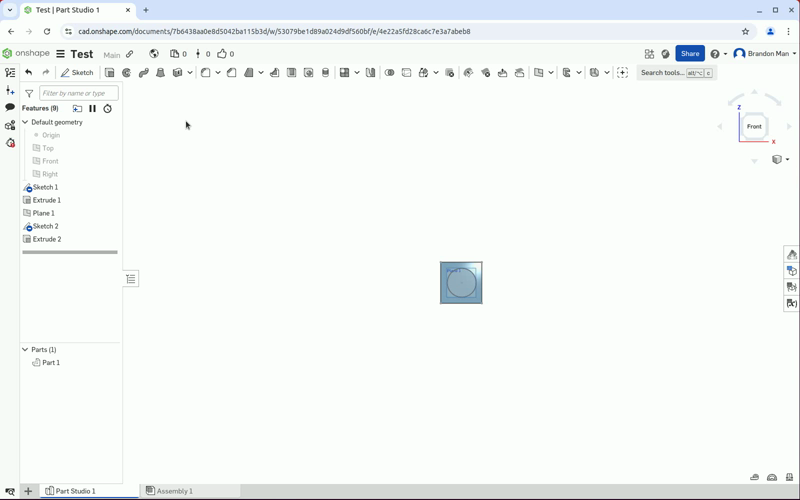
key(shift+7)
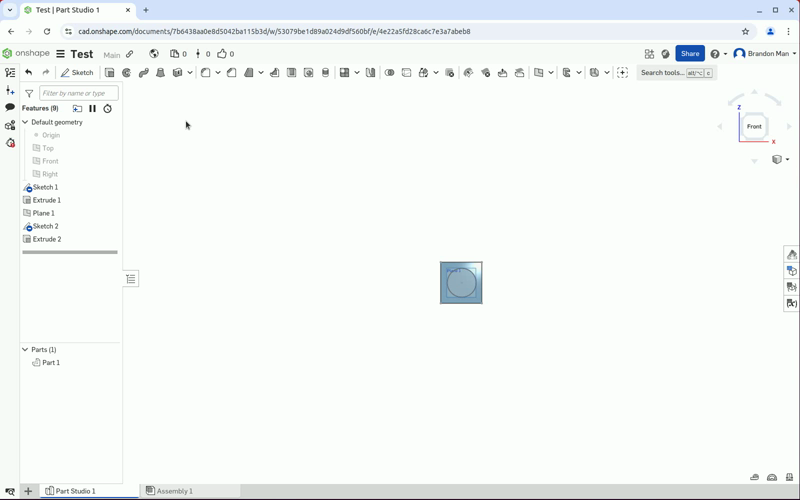
key(left, 2)
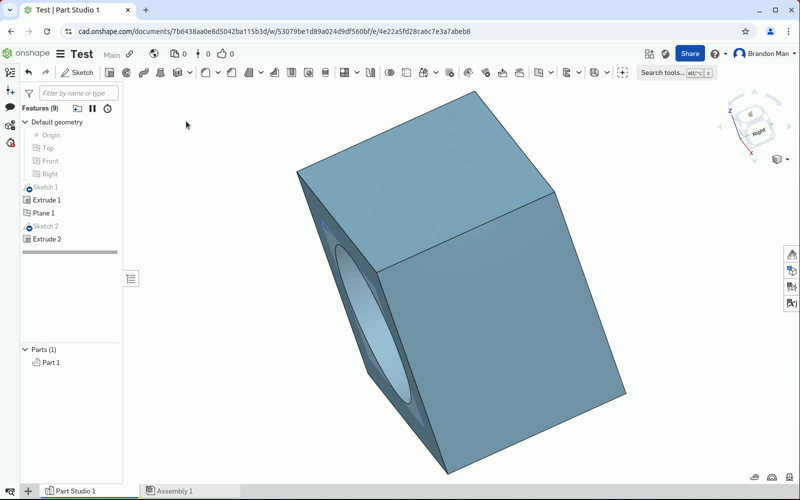
key(down, 2)
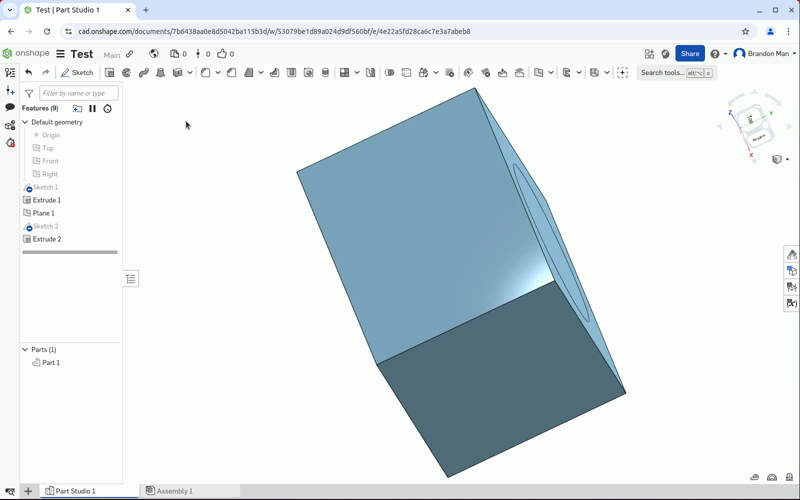
key(up, 2)
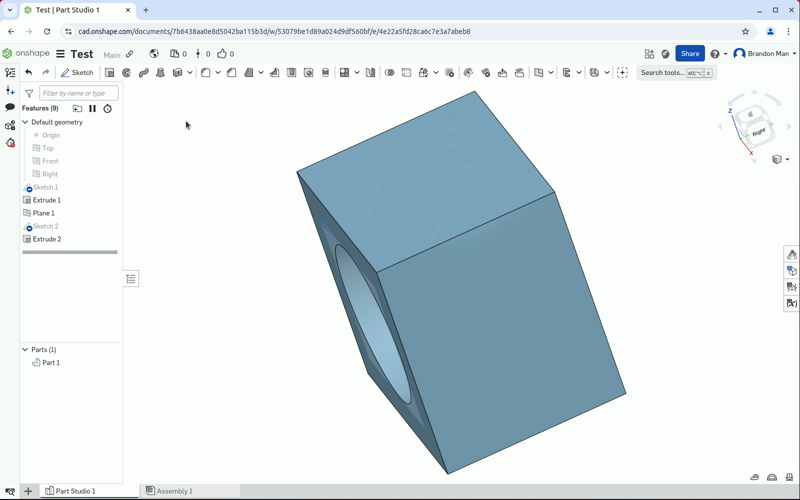
key(right, 2)
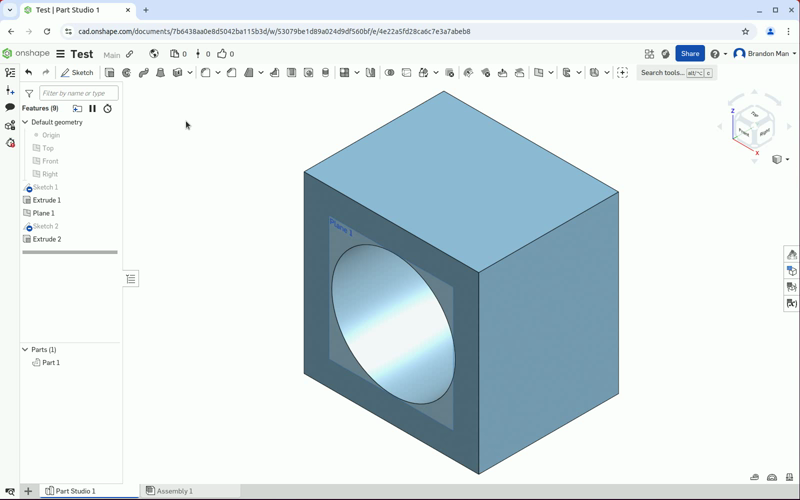
mouse_move(73, 189)
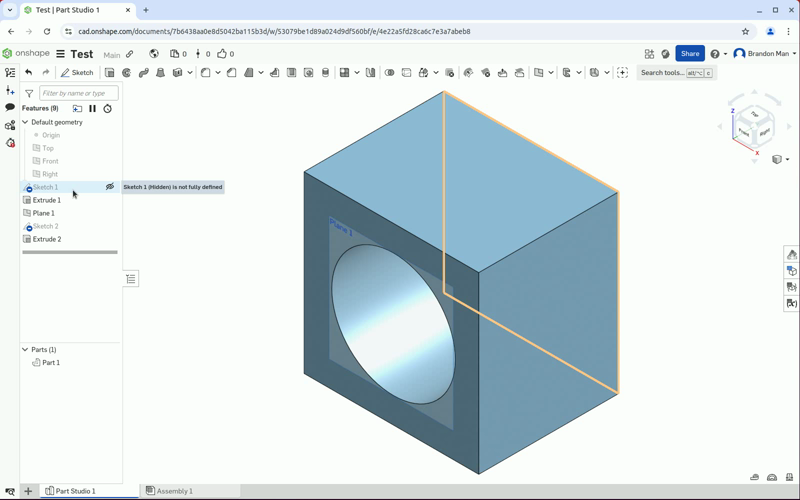
click(73, 189)